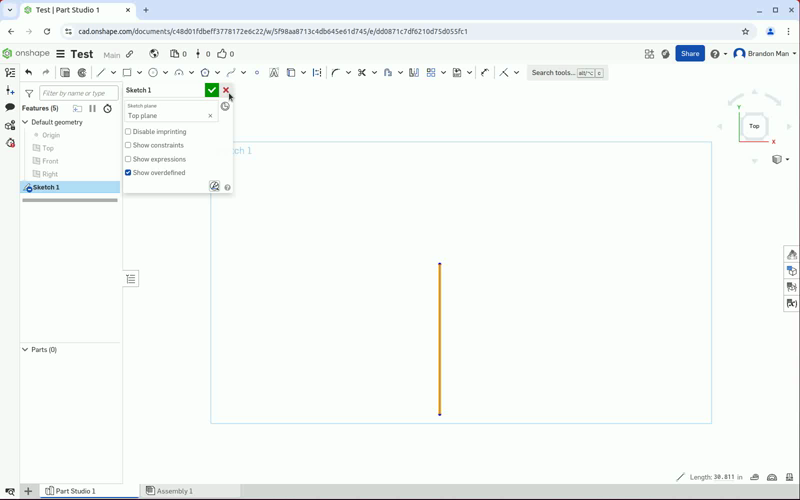
key(shift+h)
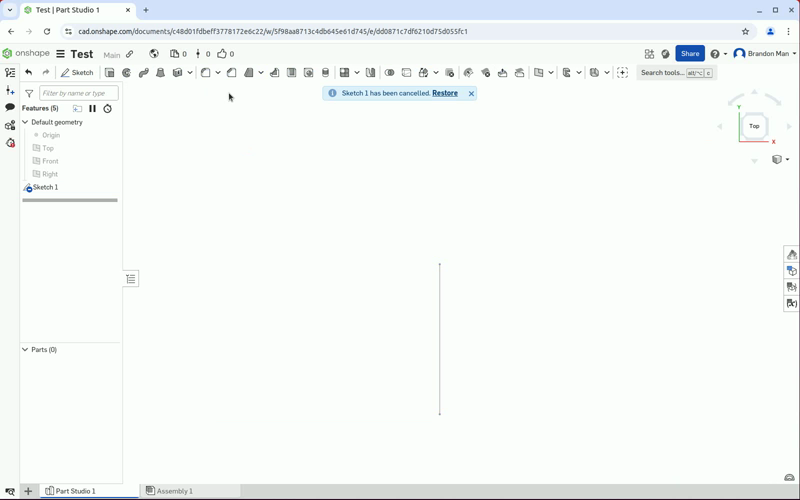
key(shift+s)
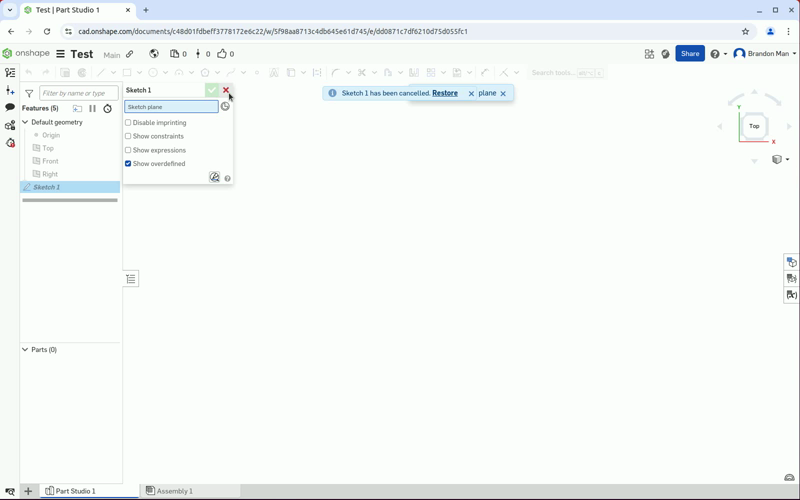
mouse_move(73, 150)
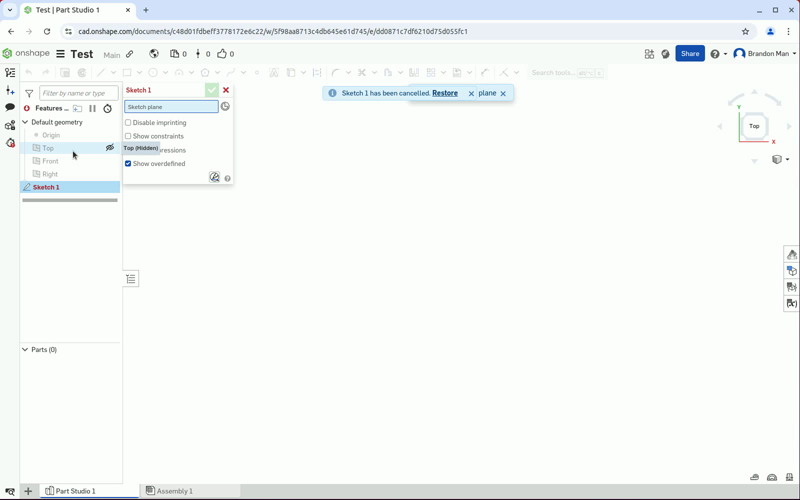
click(73, 150)
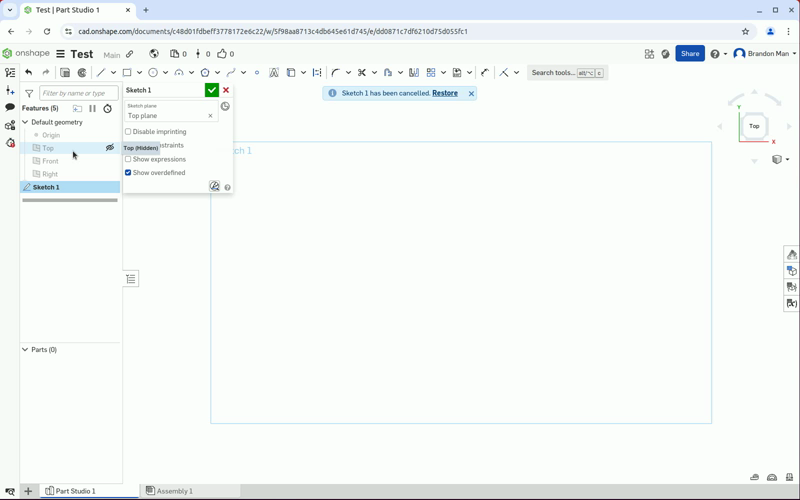
mouse_move(73, 352)
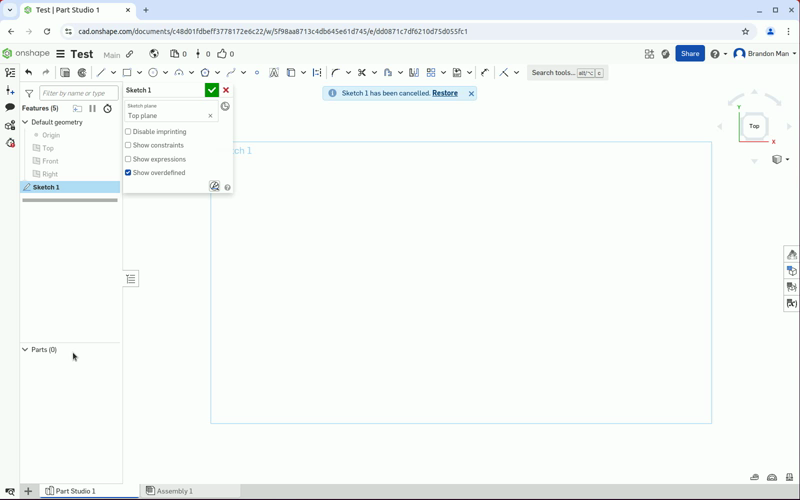
key(y)
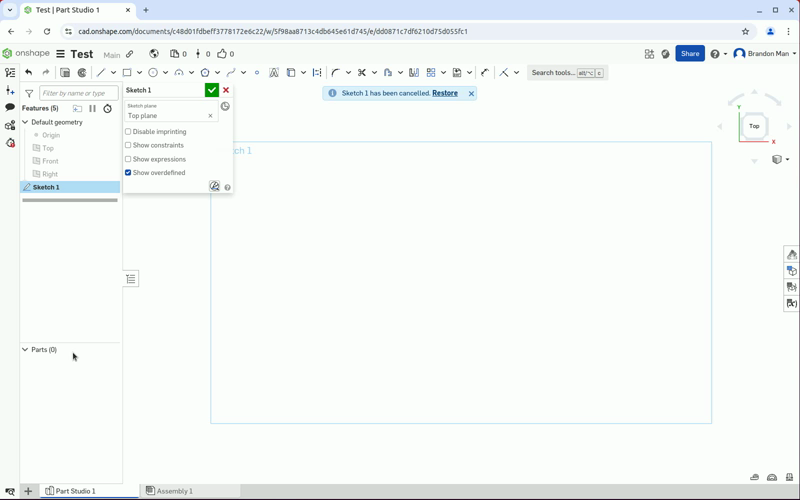
key(l)
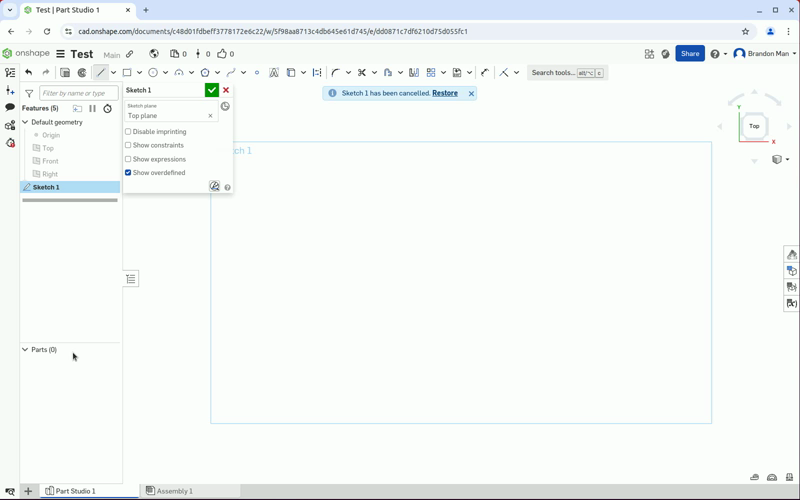
key_down(shift)
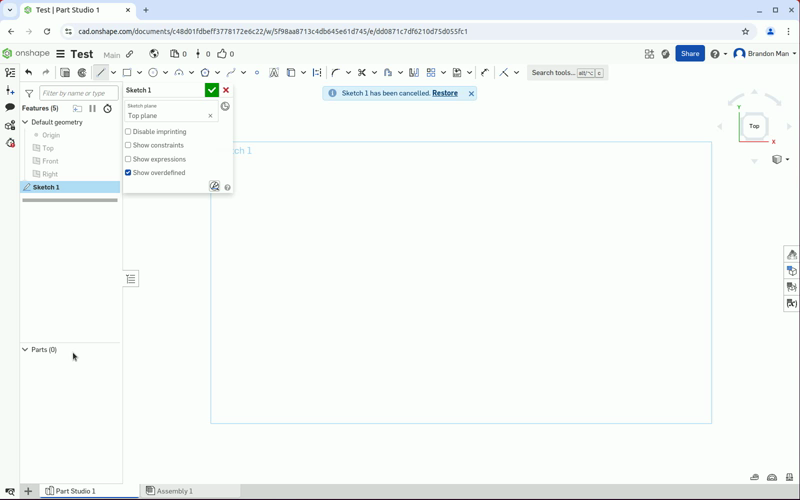
mouse_move(460, 282)
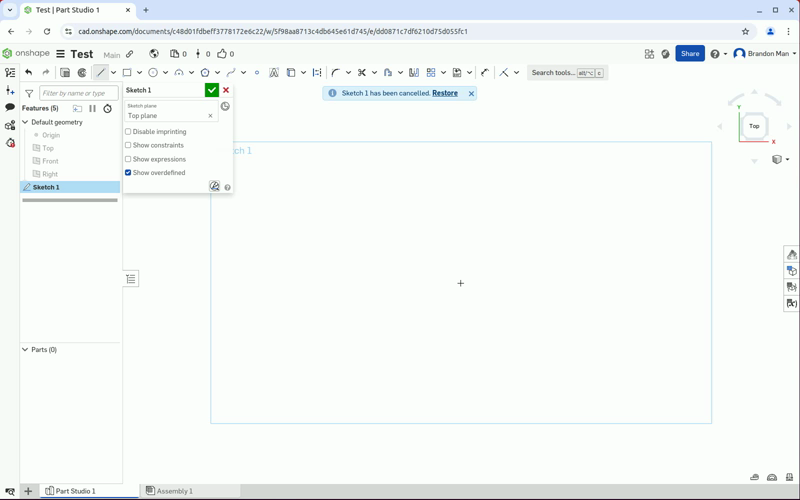
click(460, 282)
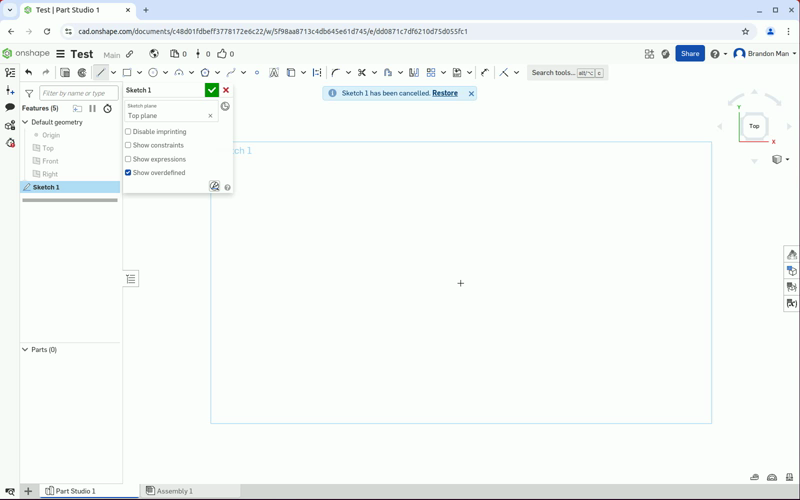
key_up(shift)
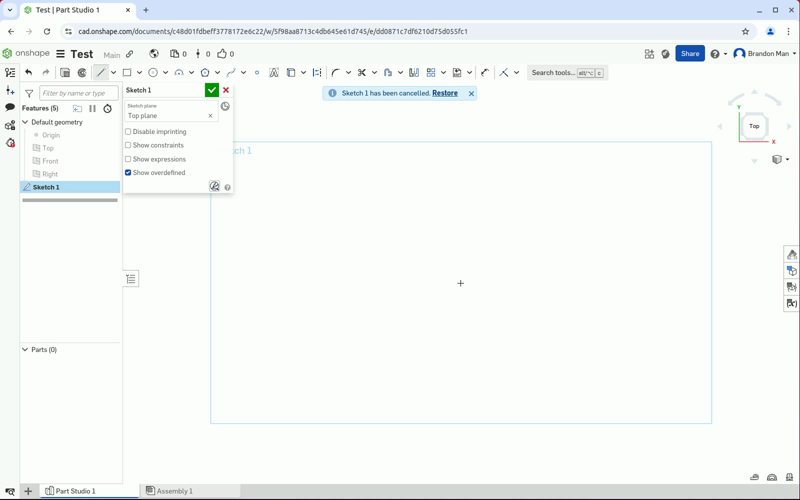
key_down(shift)
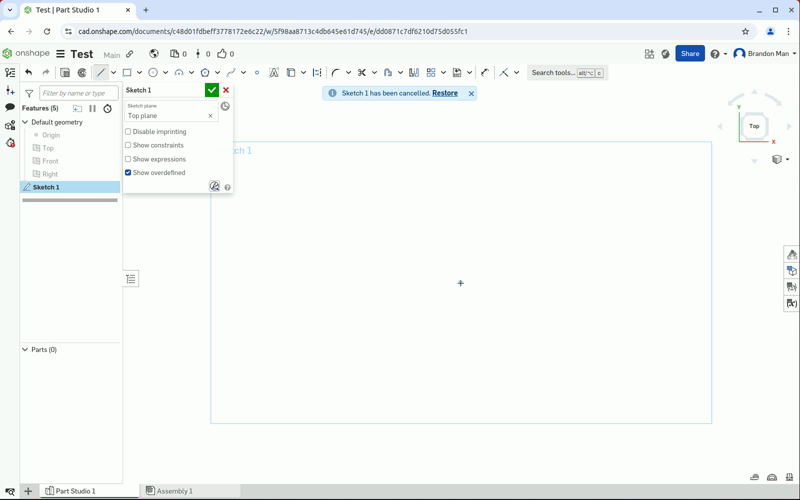
mouse_move(535, 282)
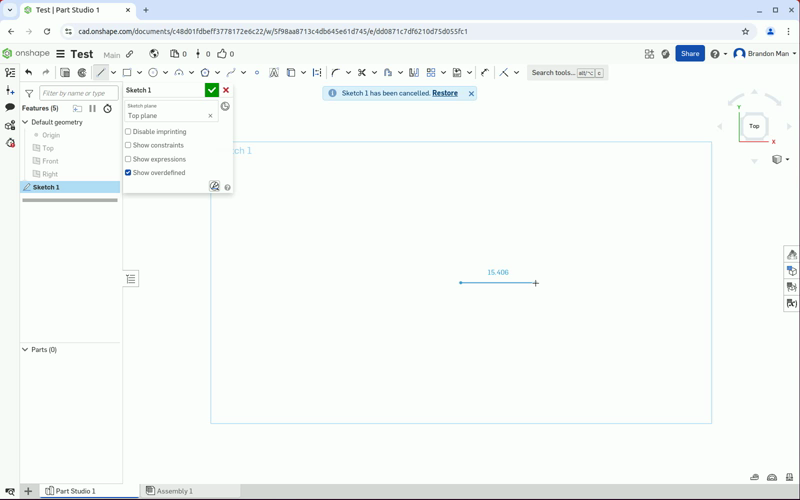
click(535, 282)
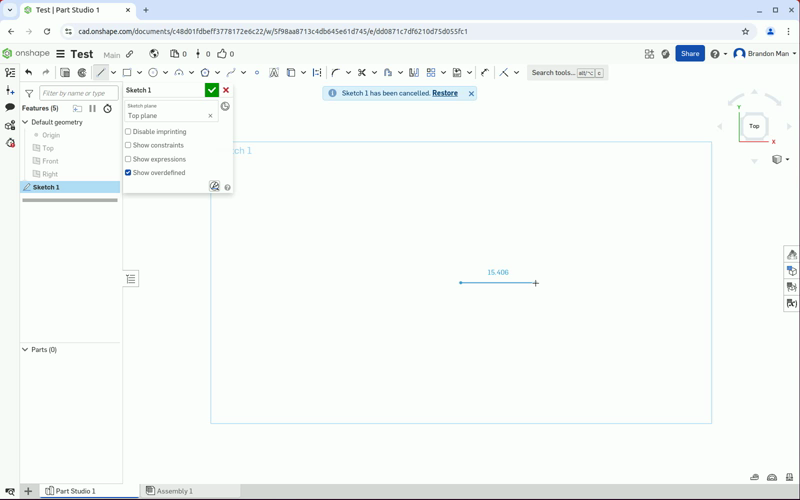
key_up(shift)
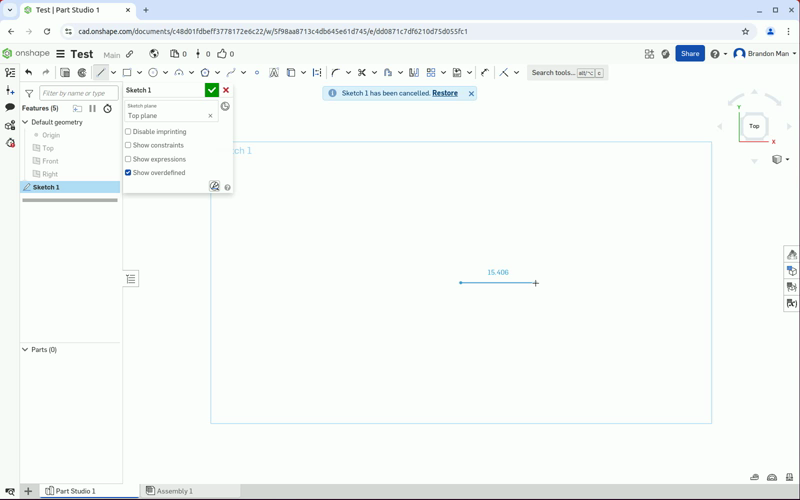
key_down(shift)
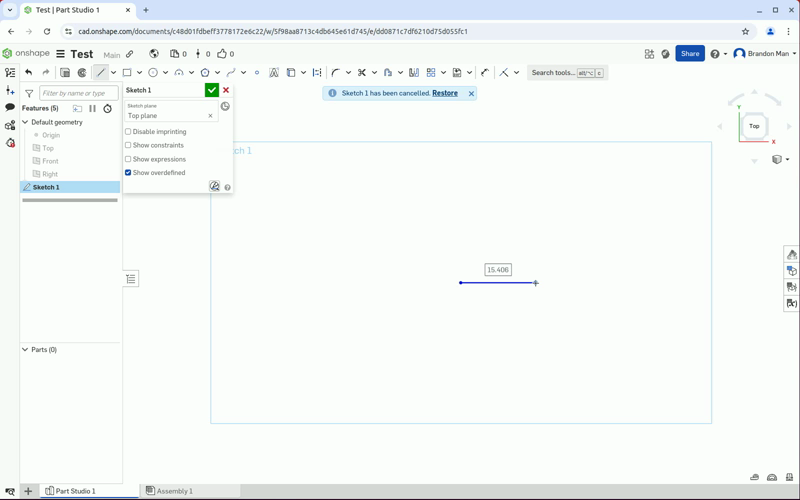
mouse_move(535, 170)
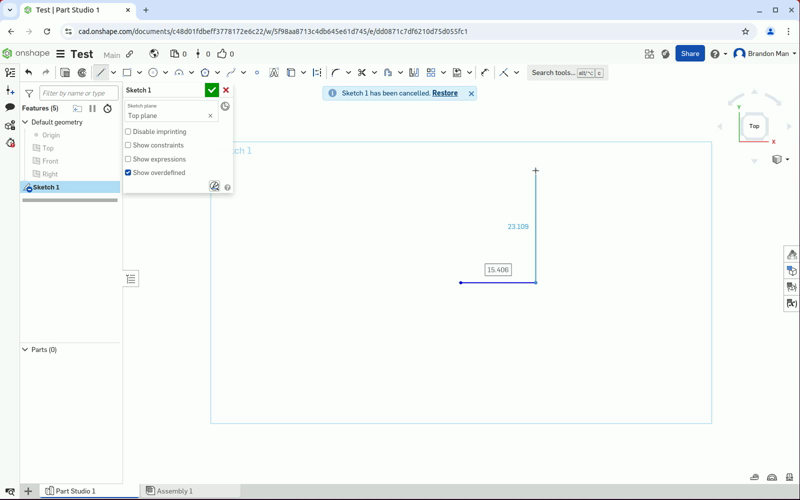
click(535, 170)
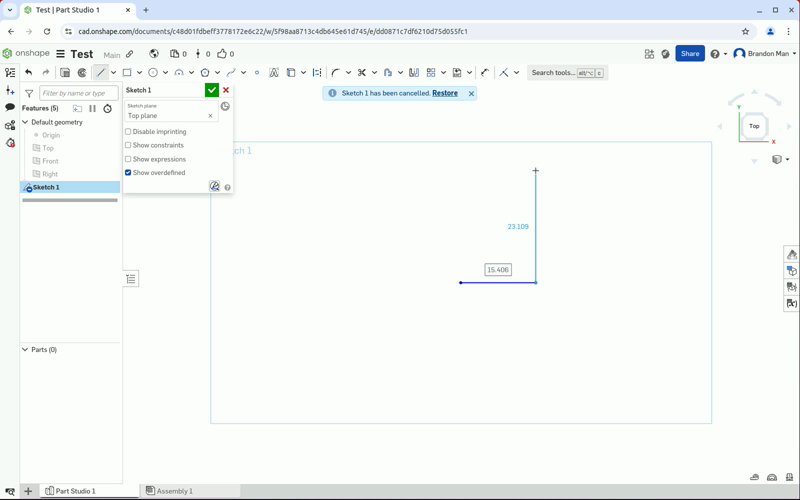
key_up(shift)
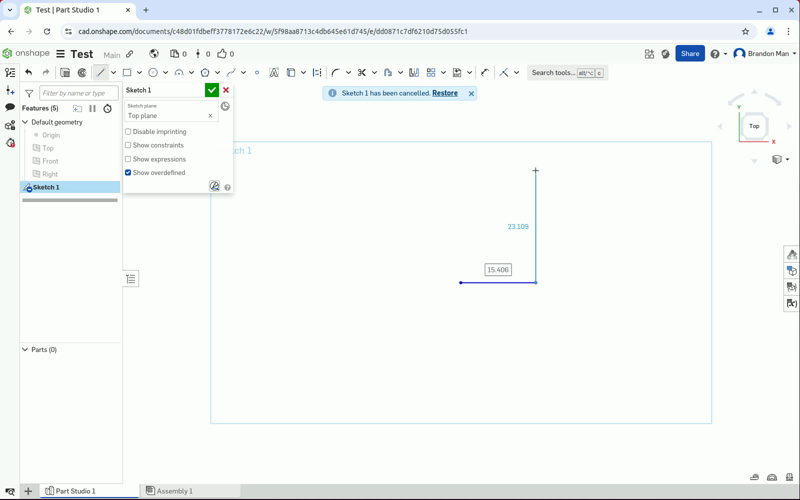
key_down(shift)
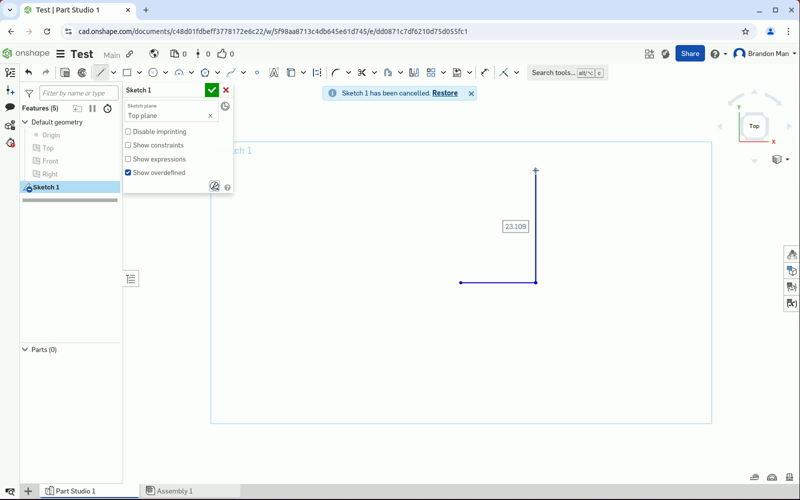
mouse_move(460, 170)
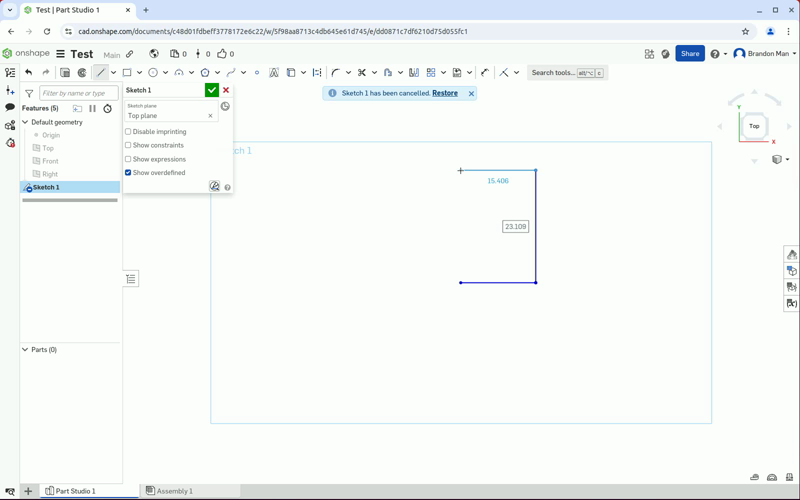
click(460, 170)
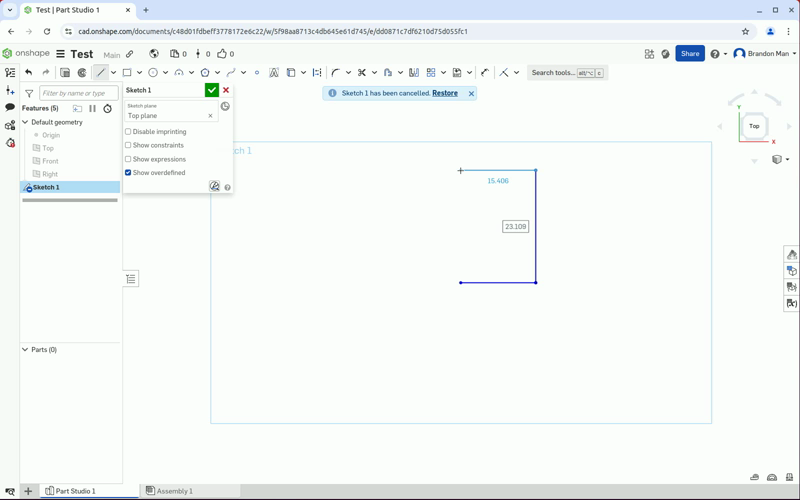
key_up(shift)
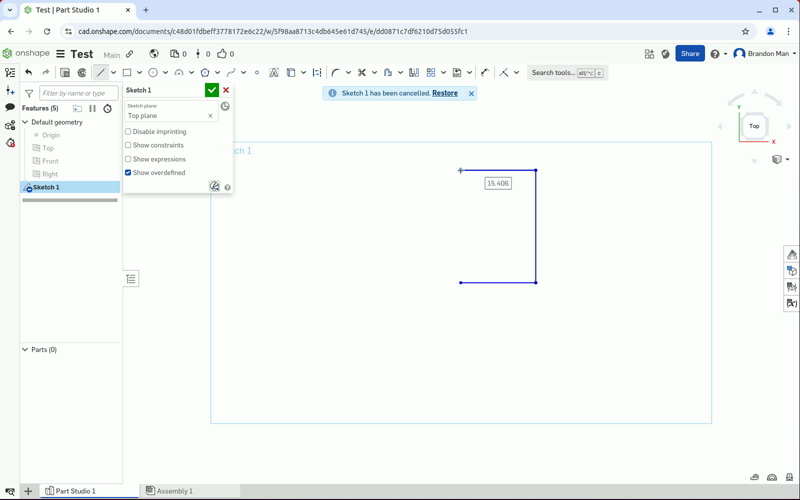
key_down(shift)
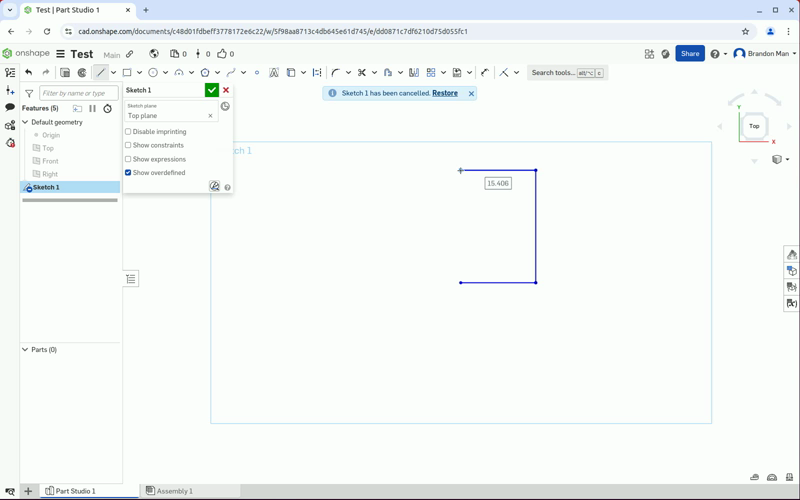
mouse_move(460, 282)
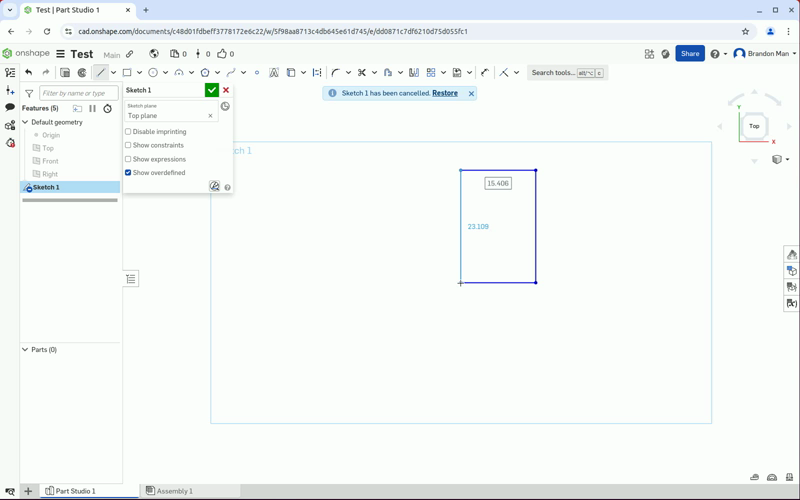
key_up(shift)
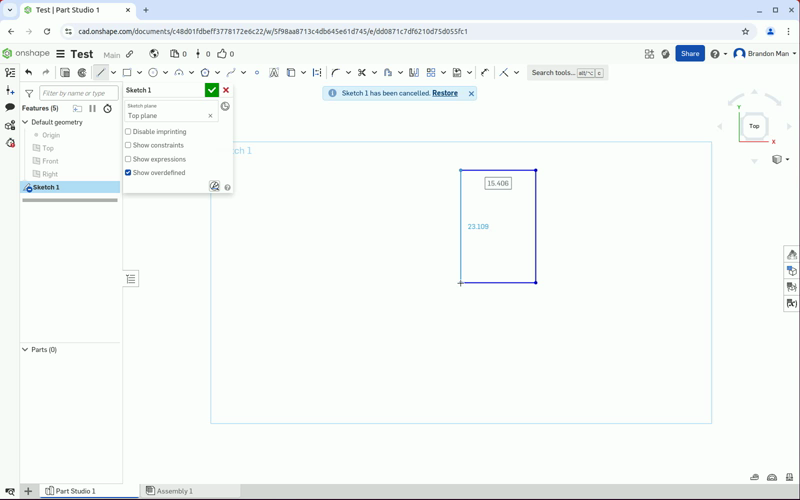
click(460, 282)
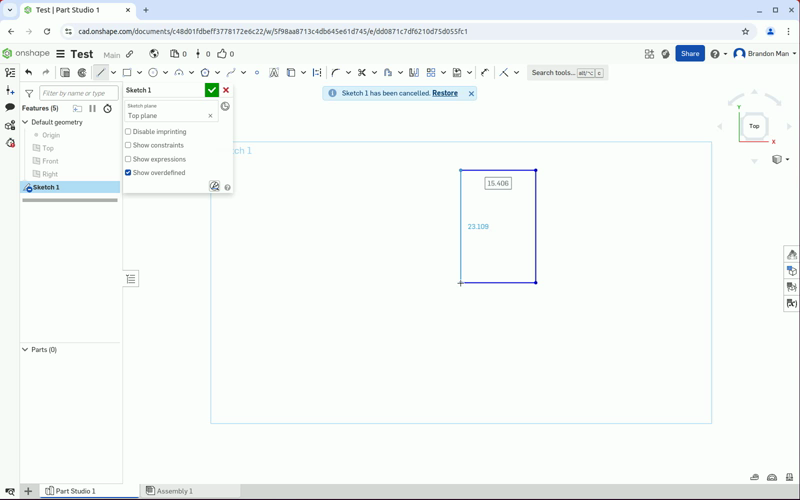
key(esc)
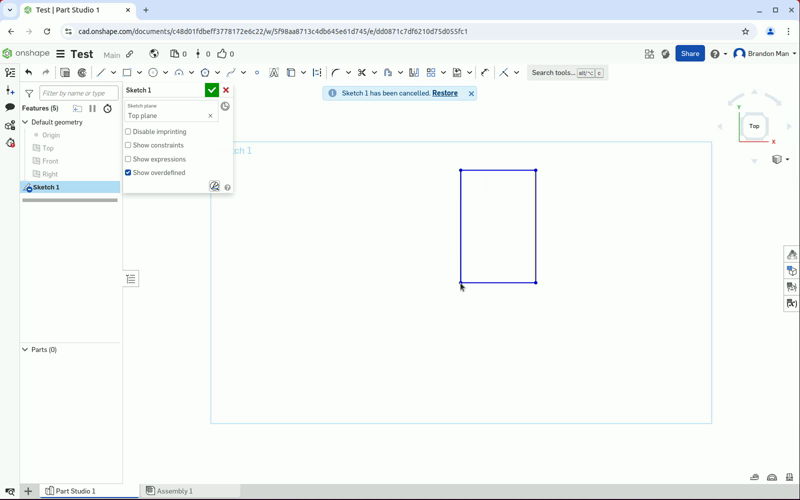
mouse_move(528, 254)
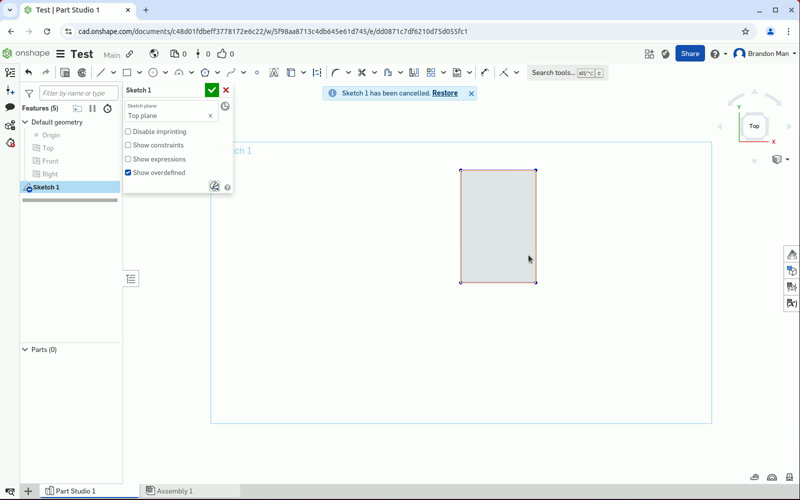
click(528, 254)
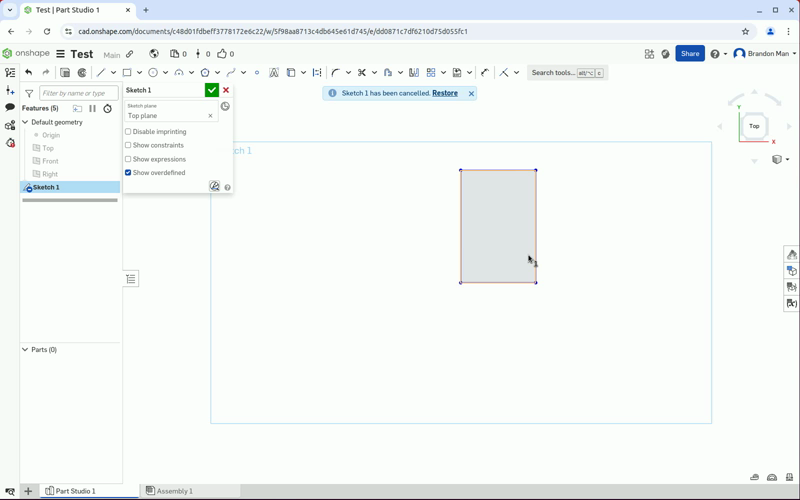
mouse_move(73, 352)
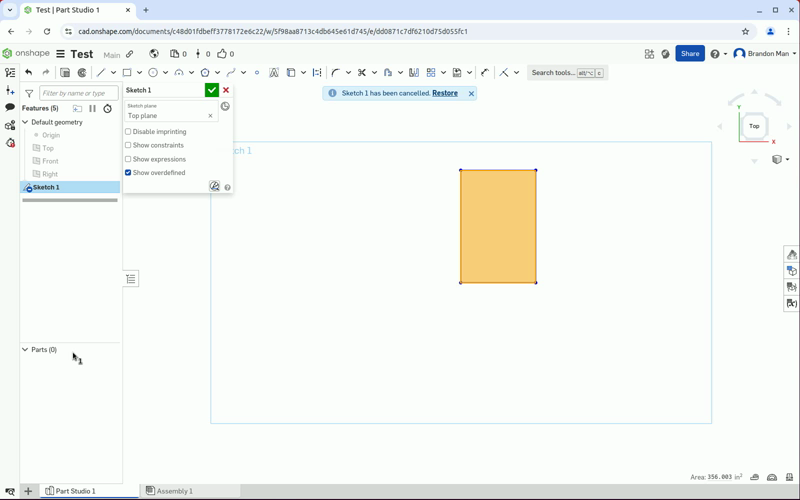
key(shift+y)
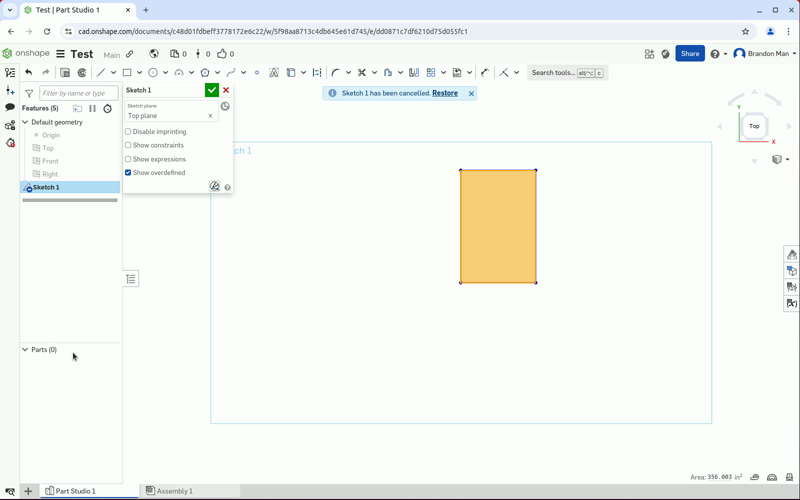
key(shift+e)
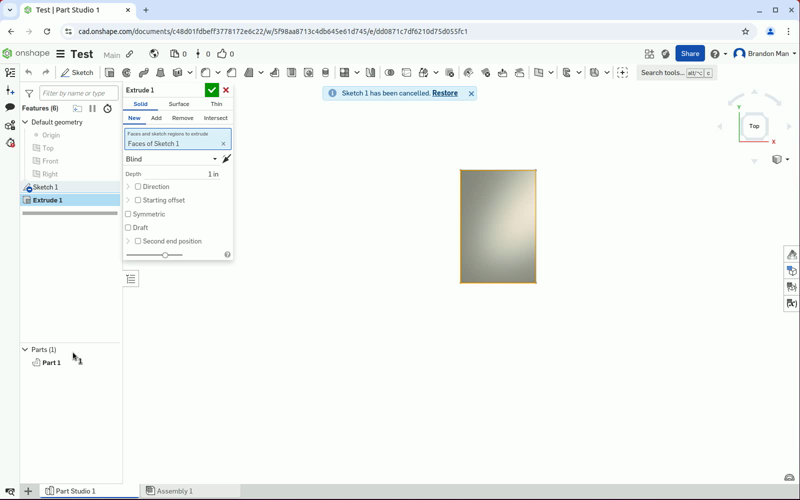
mouse_move(143, 106)
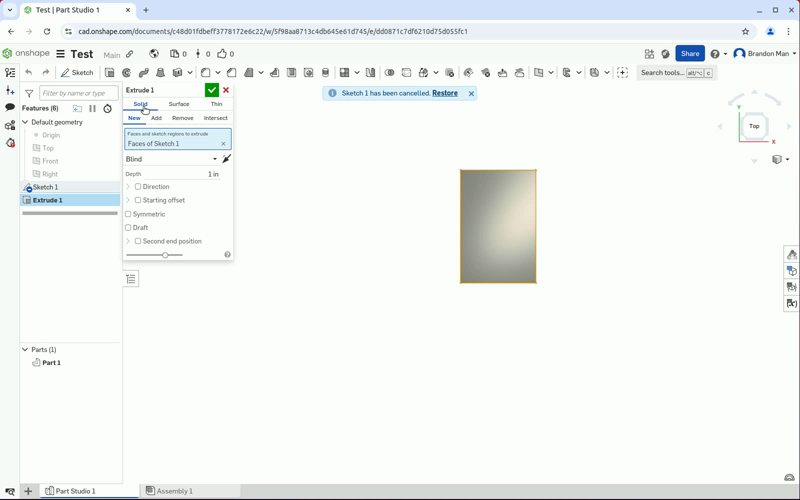
click(143, 106)
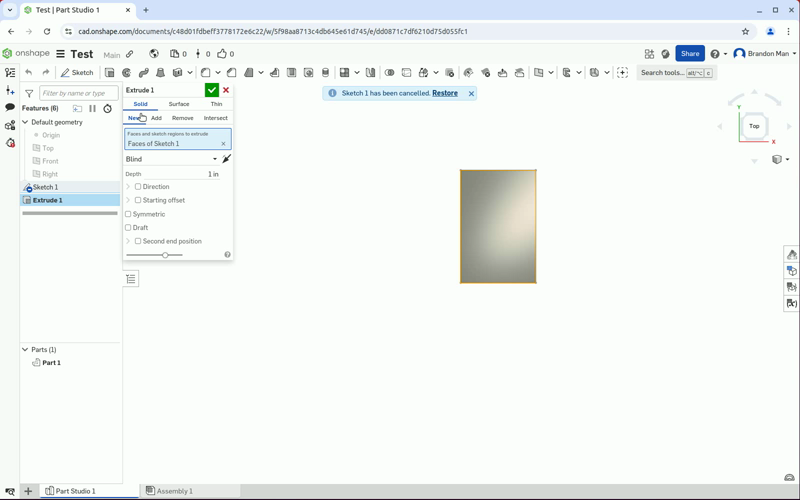
mouse_move(137, 120)
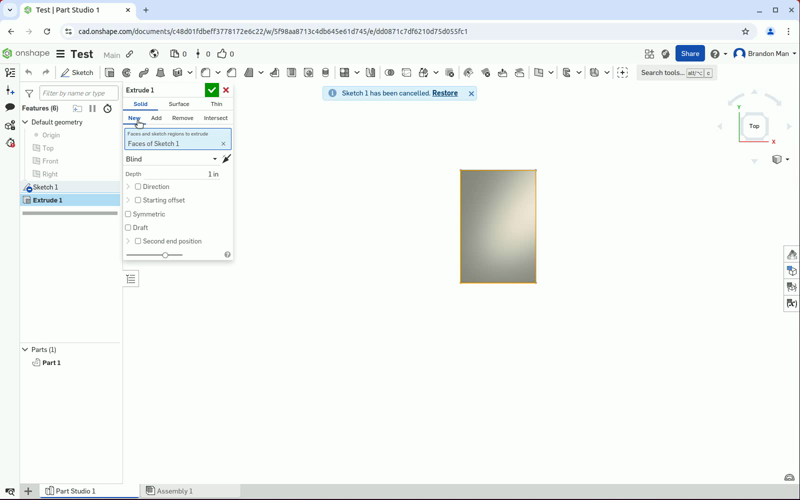
click(137, 120)
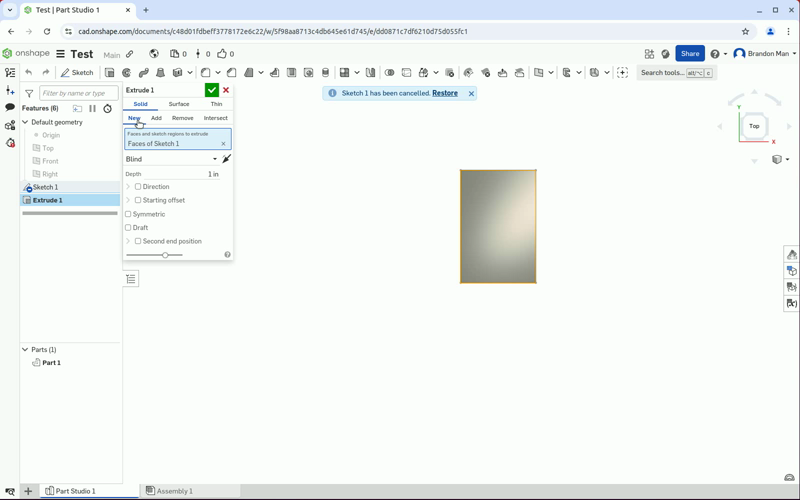
key(tab, 4)
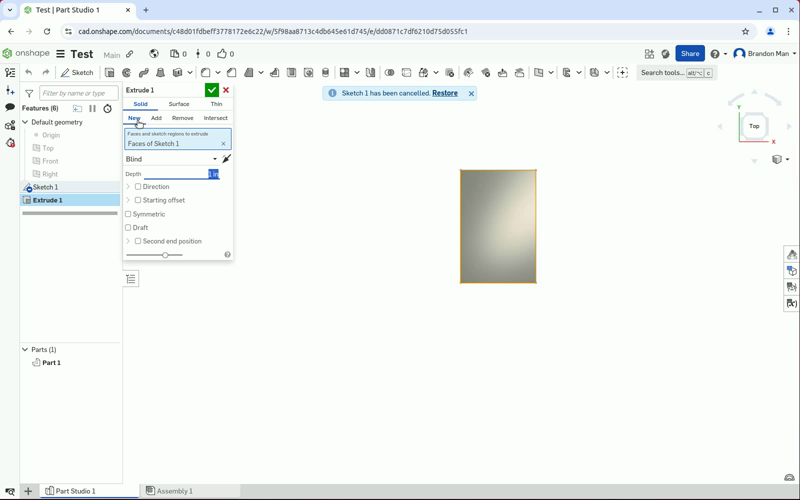
text(9.147)
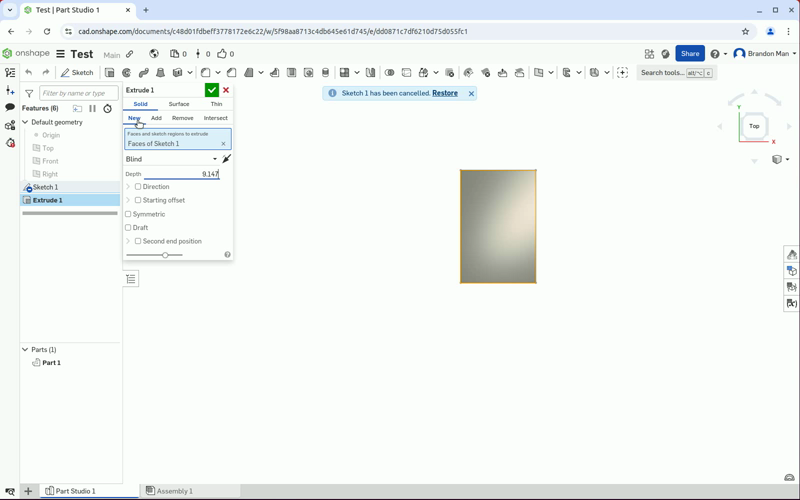
key(enter)
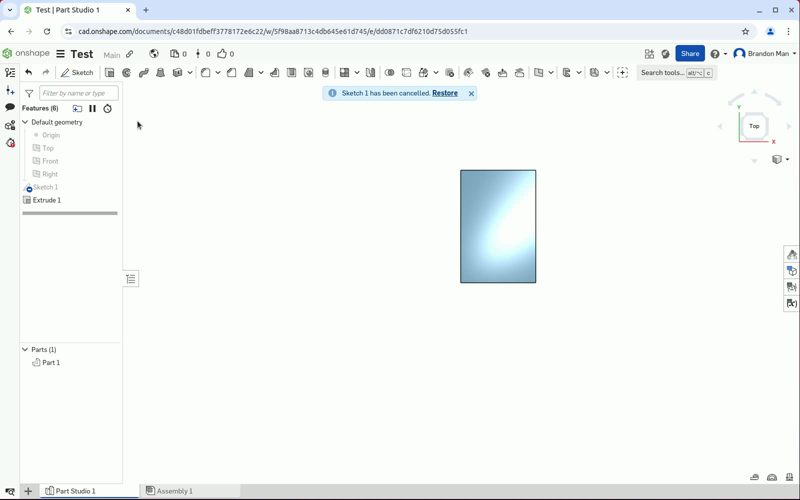
key(shift+h)
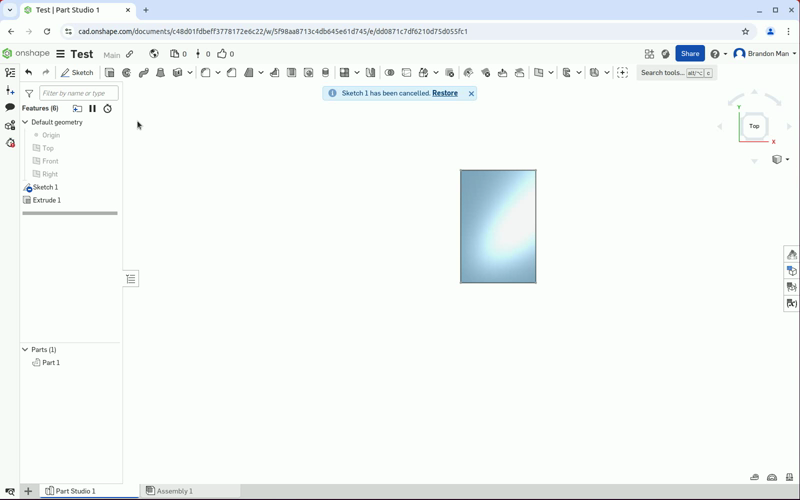
key(shift+h)
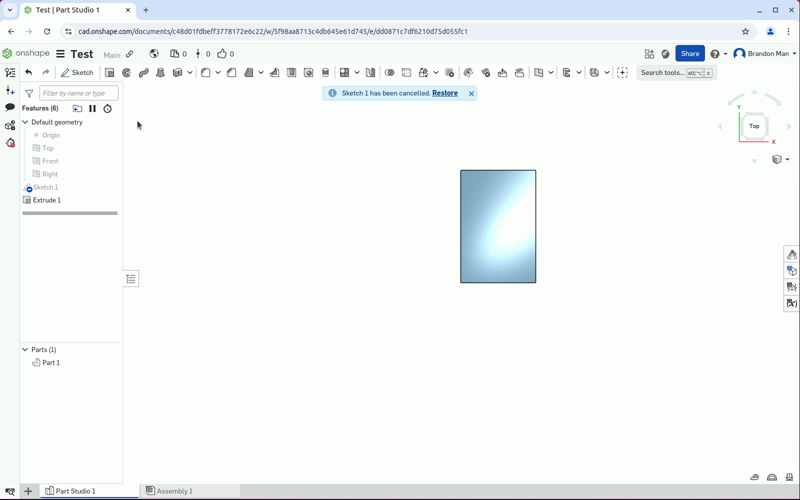
mouse_move(73, 189)
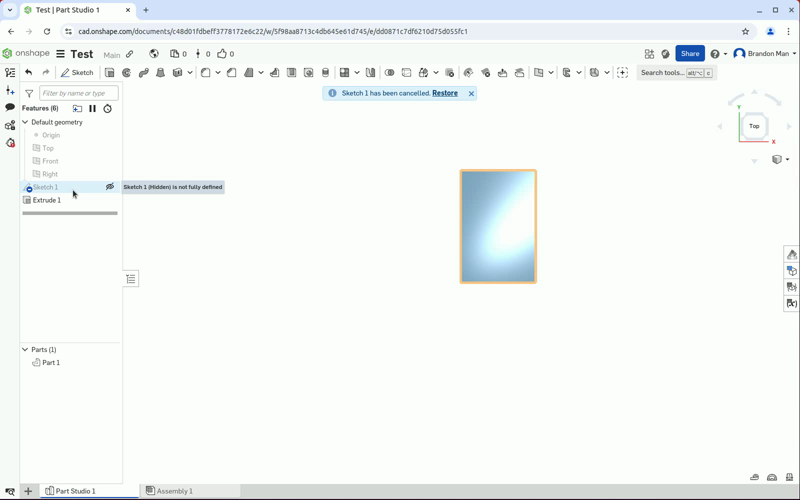
click(73, 189)
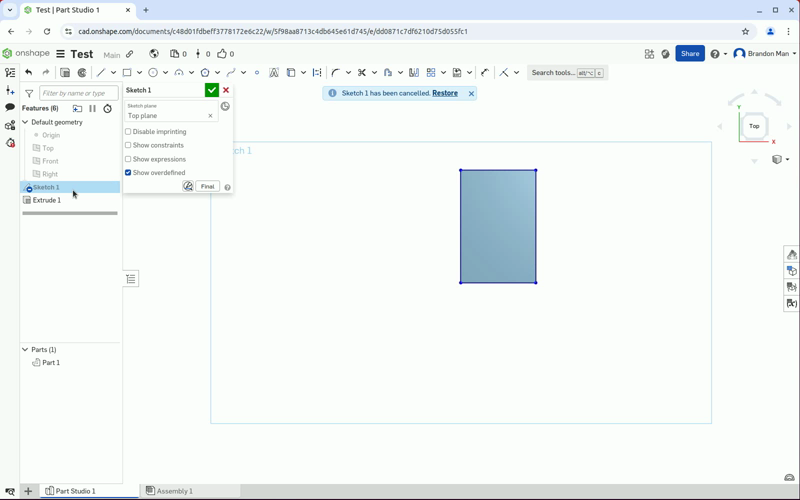
mouse_move(229, 92)
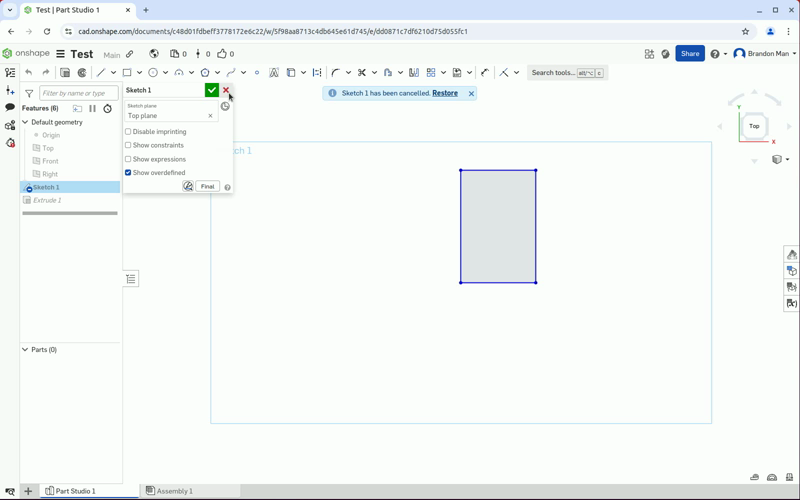
click(229, 92)
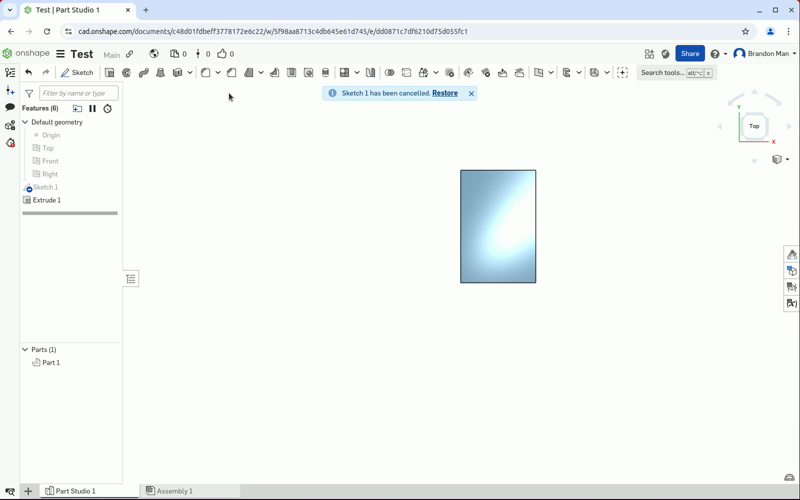
mouse_move(541, 75)
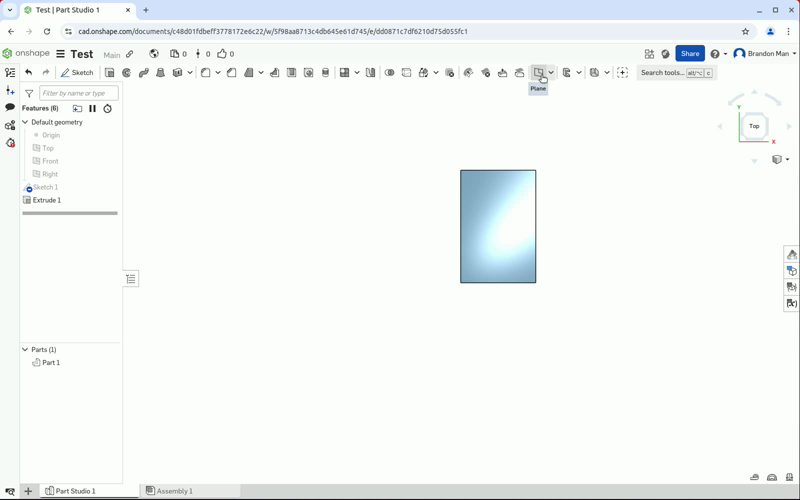
click(541, 75)
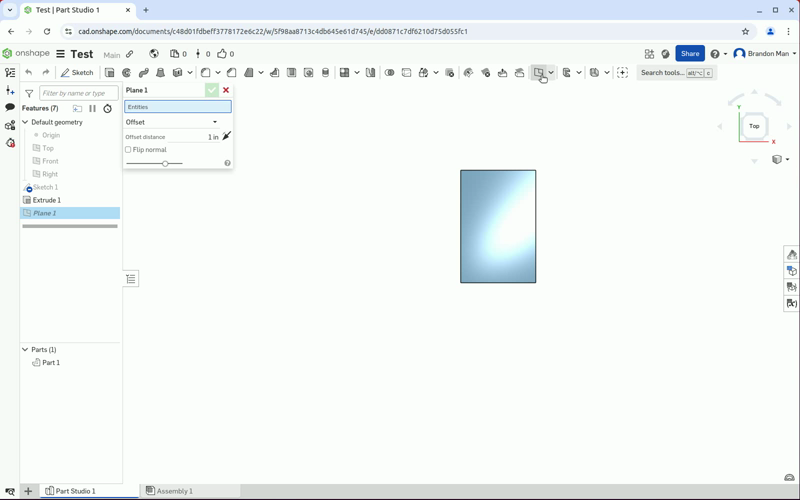
mouse_move(73, 150)
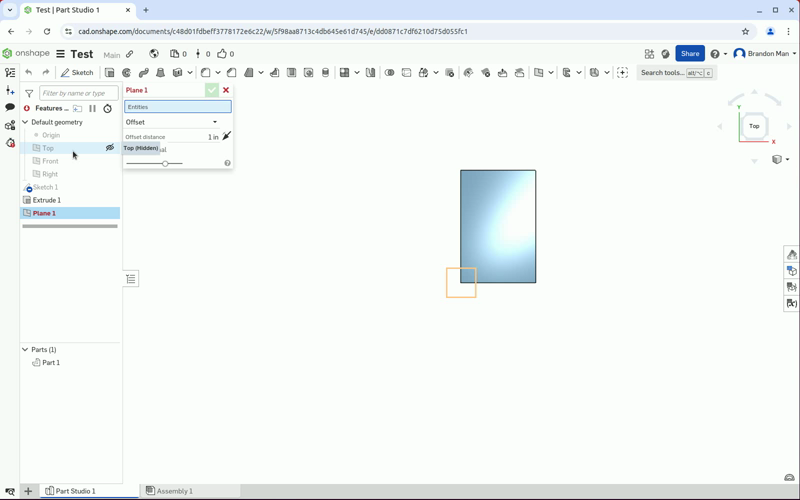
click(73, 150)
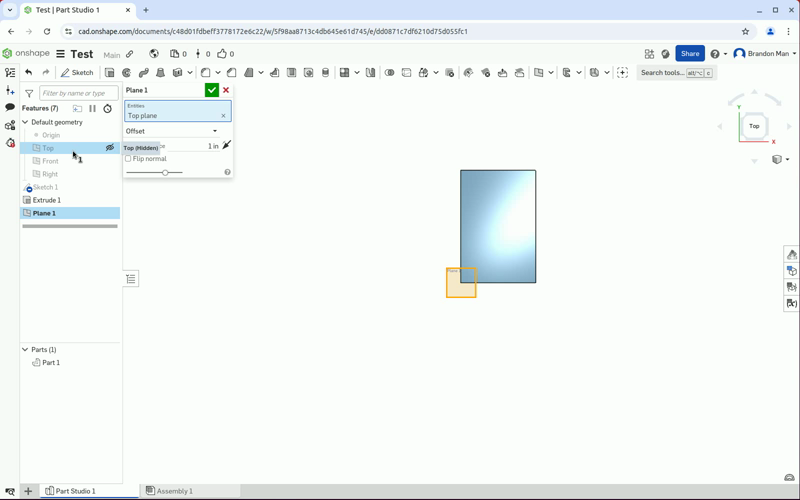
key(tab, 2)
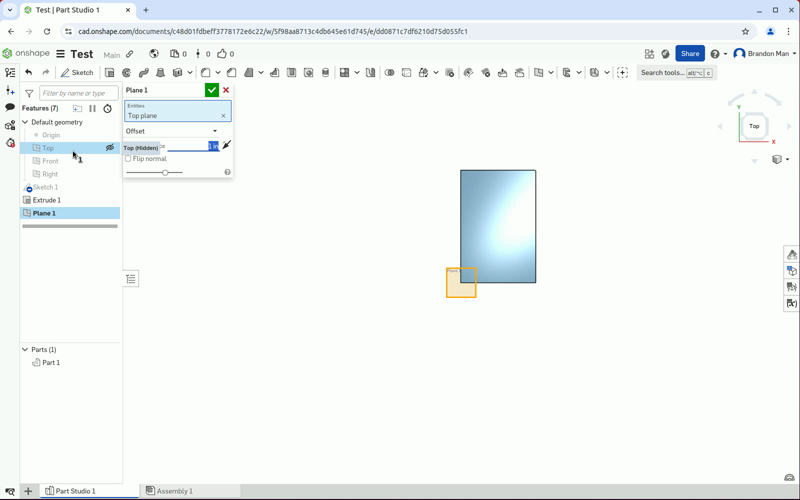
text(9.151)
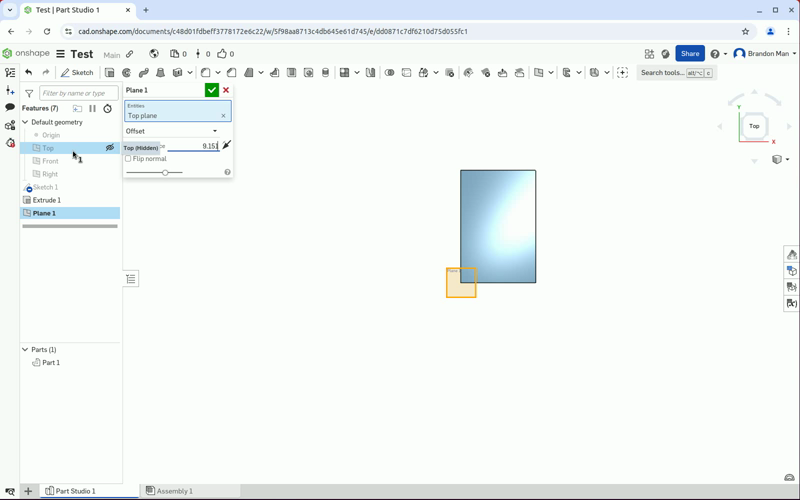
key(enter, 2)
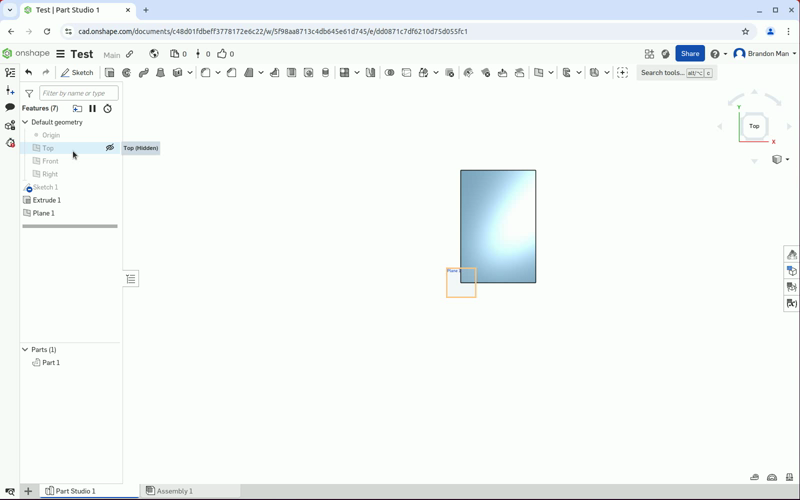
key(shift+s)
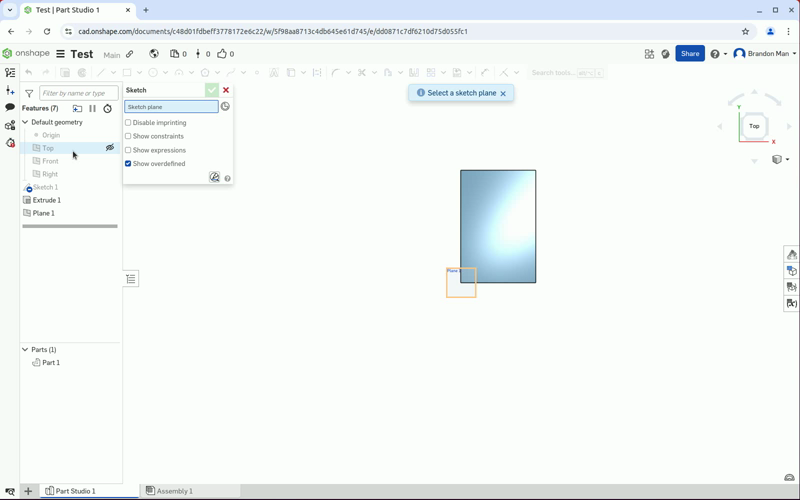
mouse_move(73, 215)
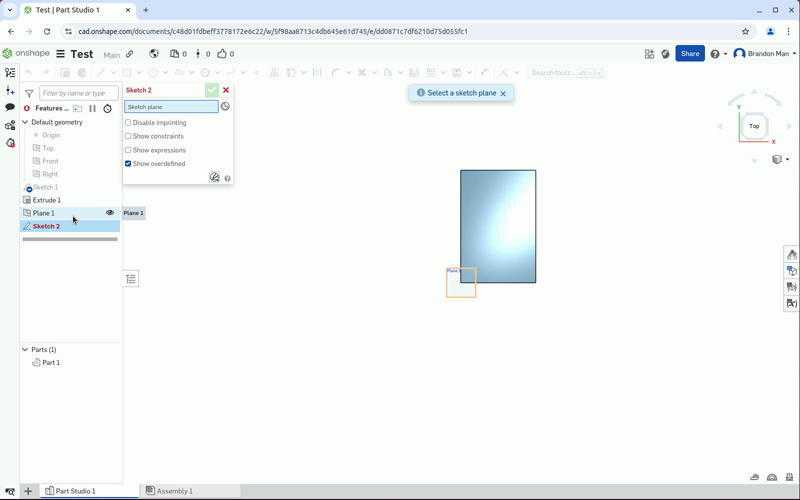
click(73, 215)
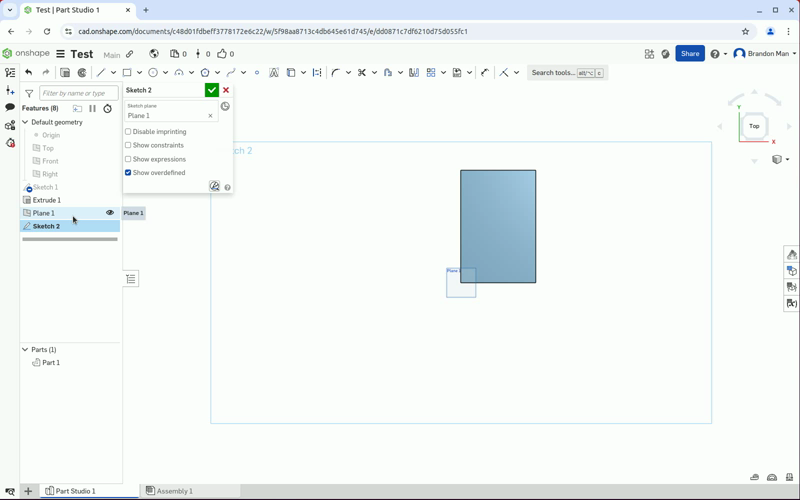
mouse_move(73, 352)
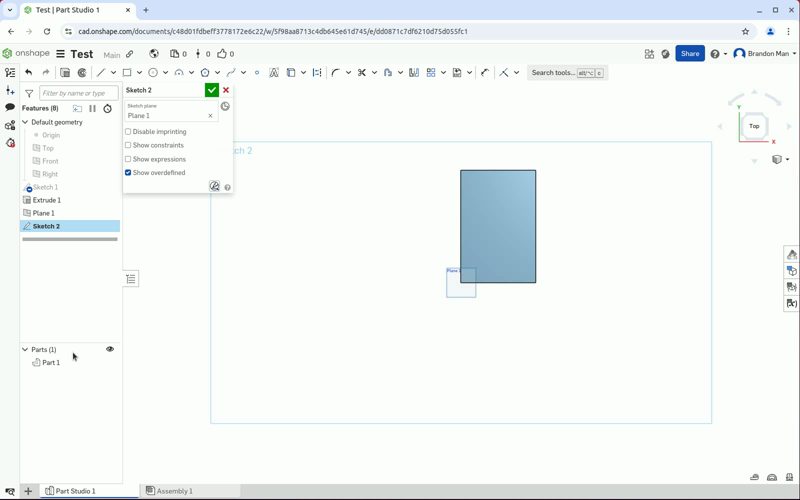
key(y)
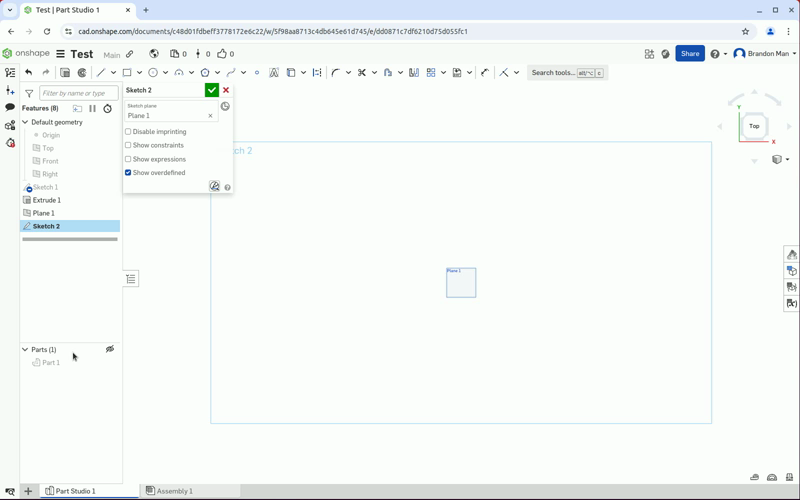
key(l)
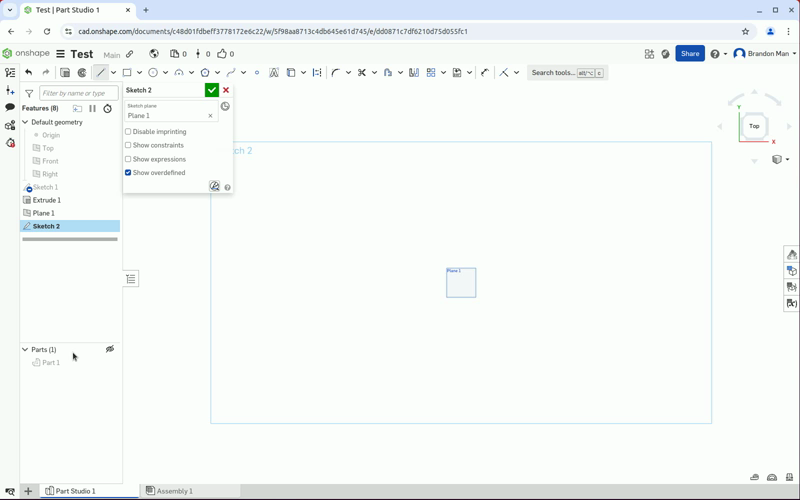
key_down(shift)
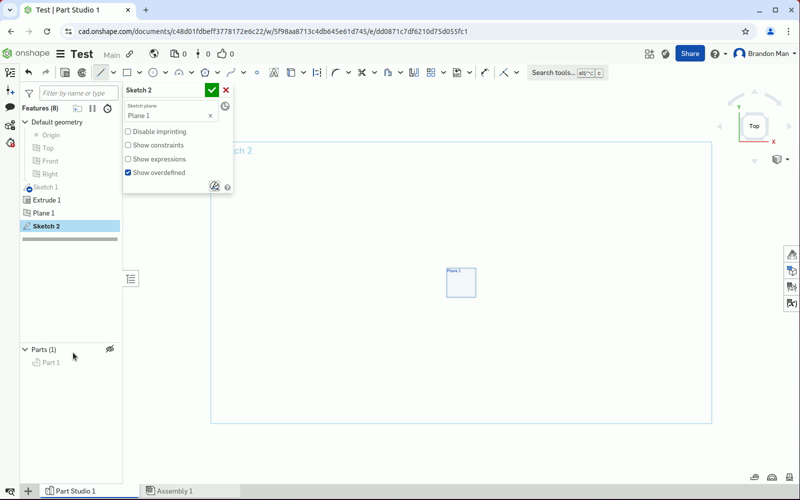
mouse_move(460, 282)
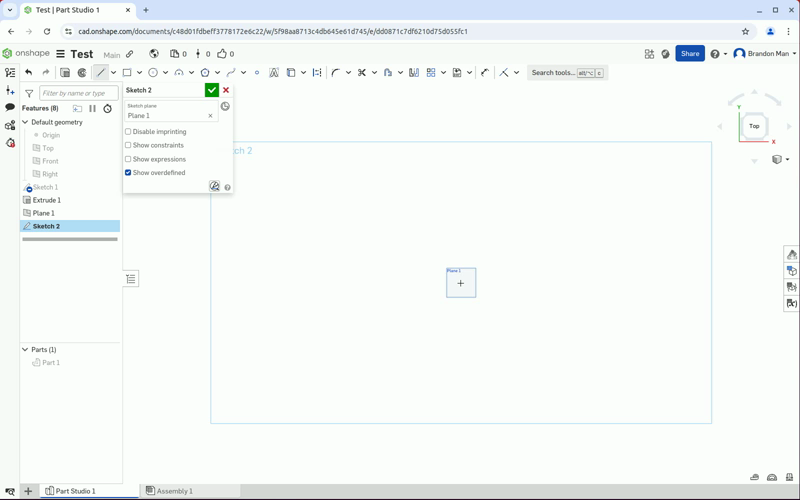
click(460, 282)
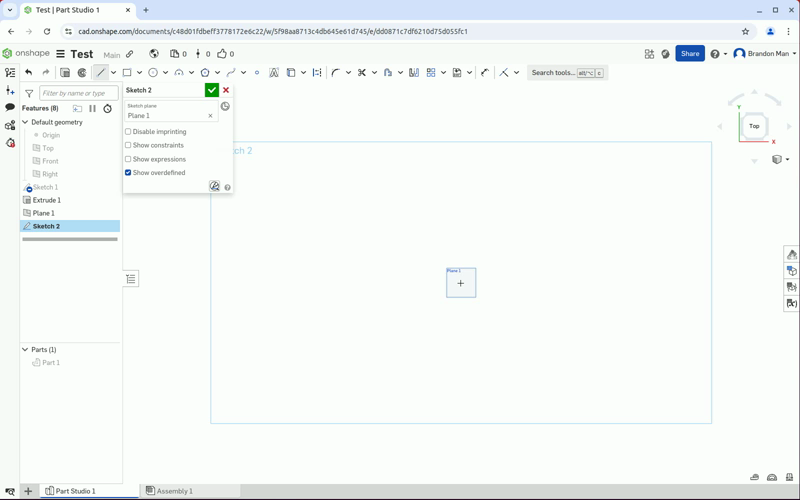
key_up(shift)
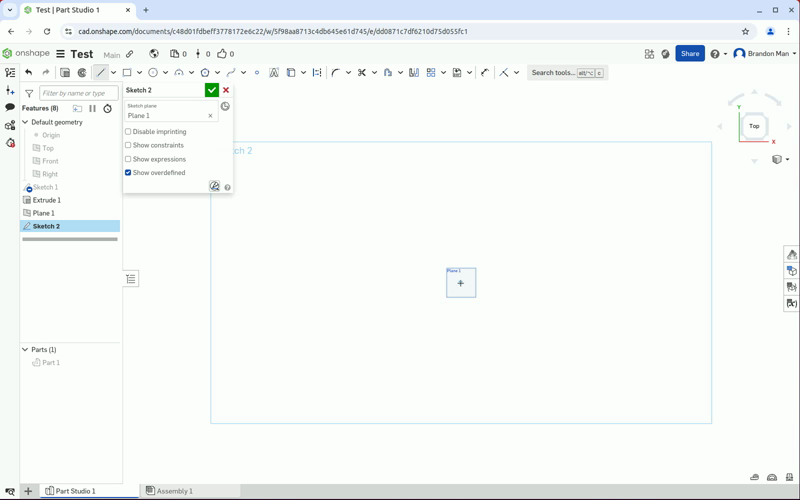
key_down(shift)
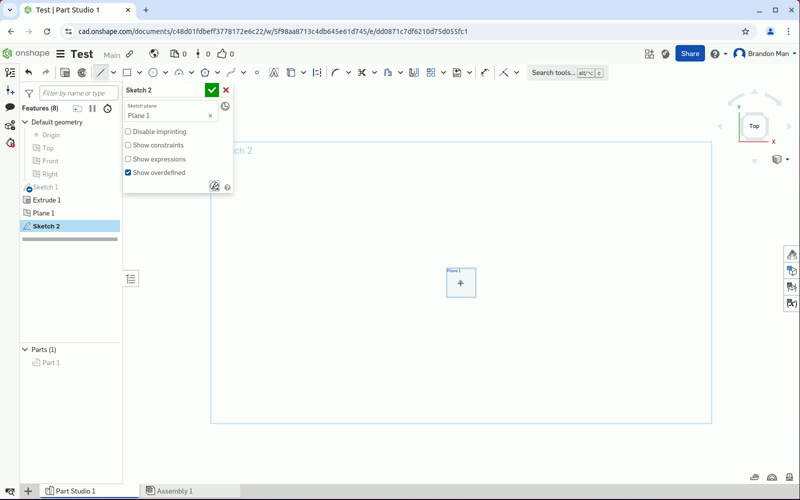
mouse_move(490, 282)
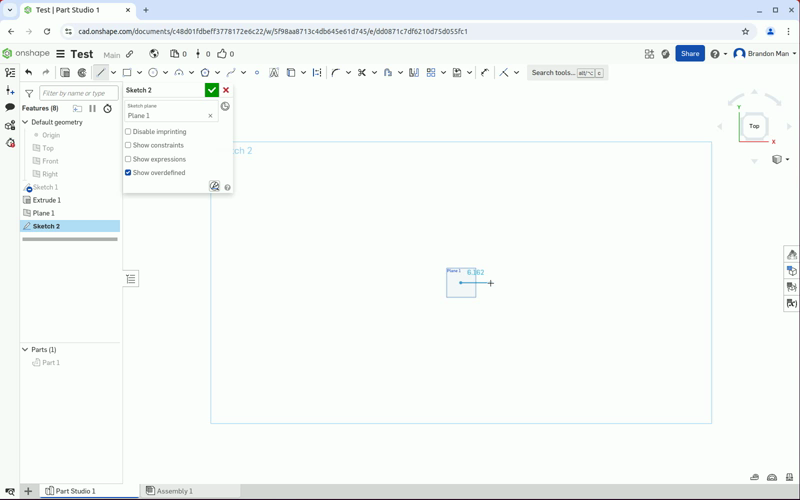
mouse_move(483, 282)
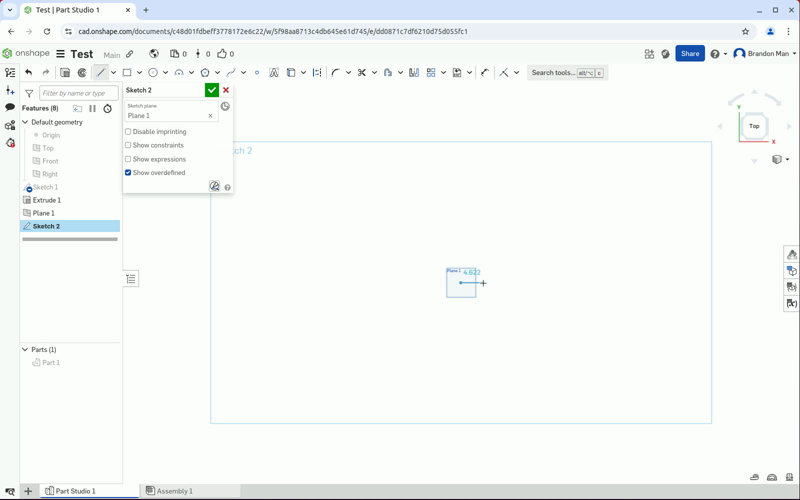
click(483, 282)
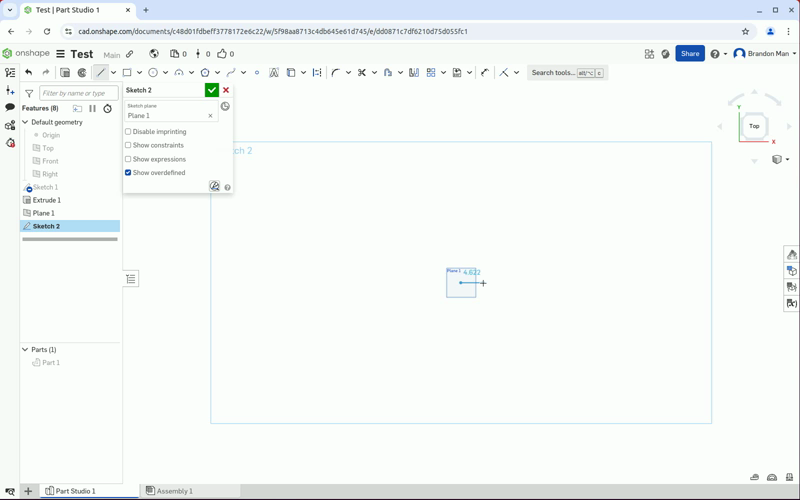
key_up(shift)
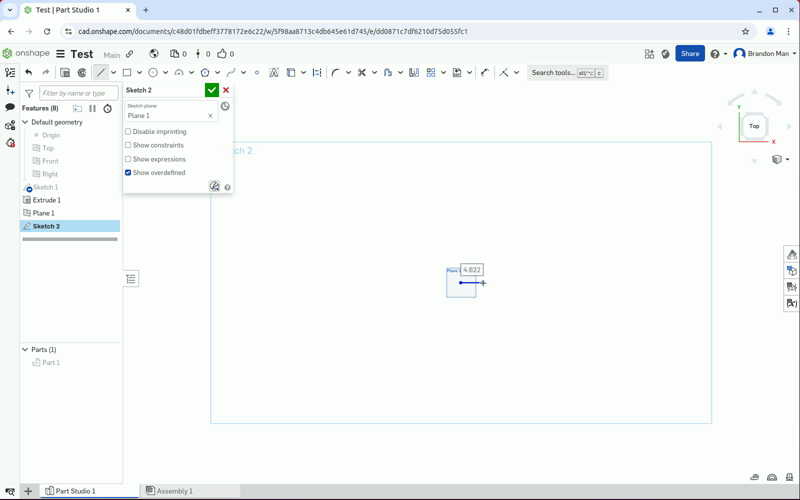
key_down(shift)
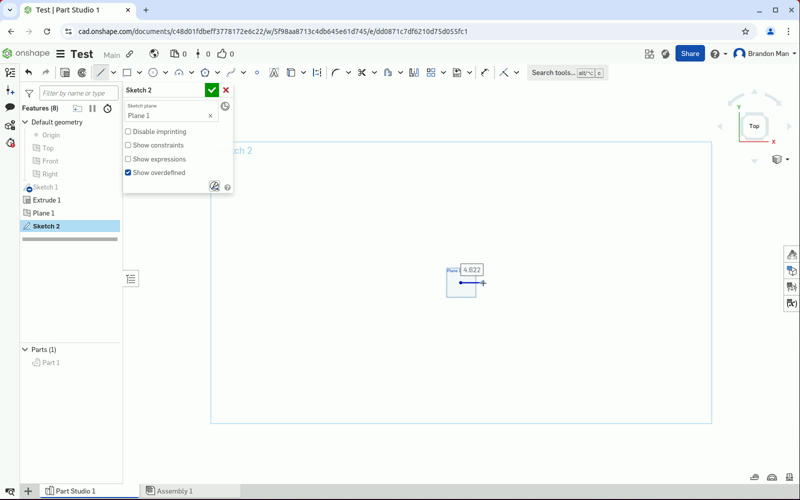
mouse_move(483, 170)
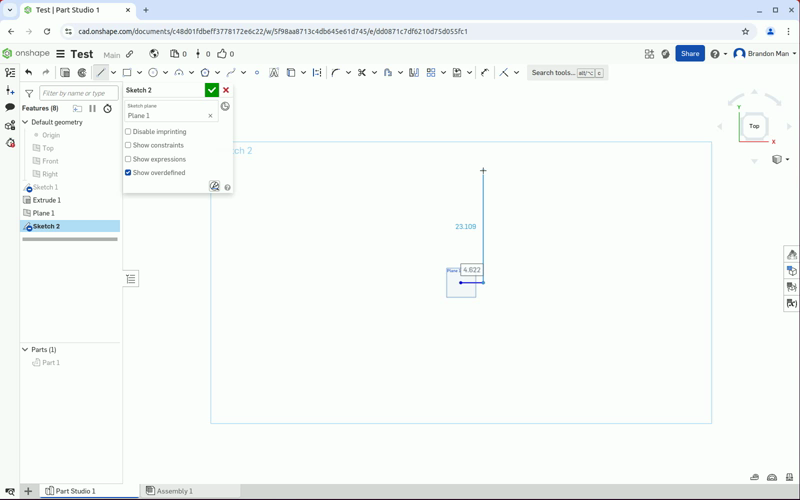
click(483, 170)
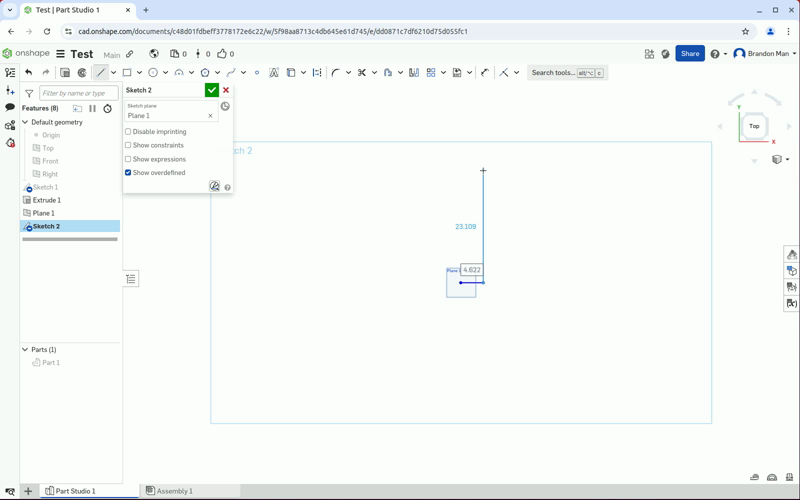
key_up(shift)
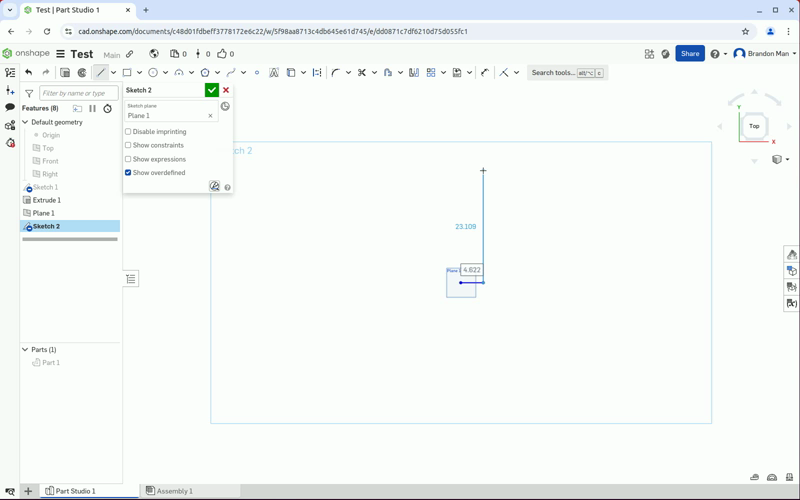
key_down(shift)
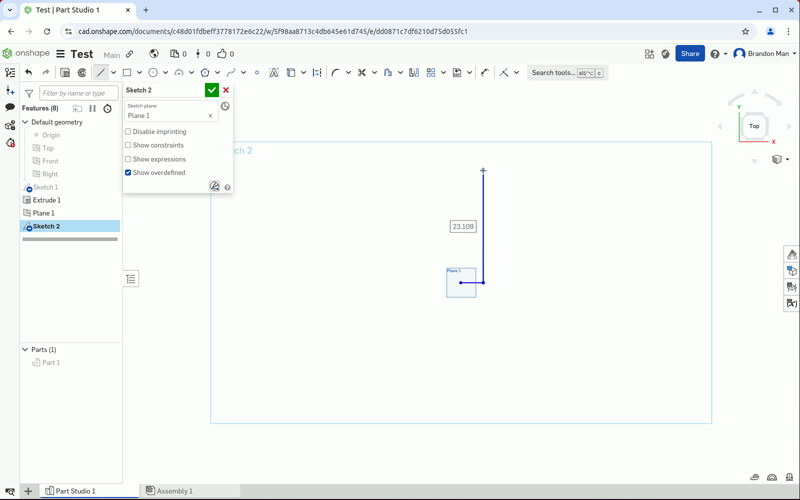
mouse_move(513, 170)
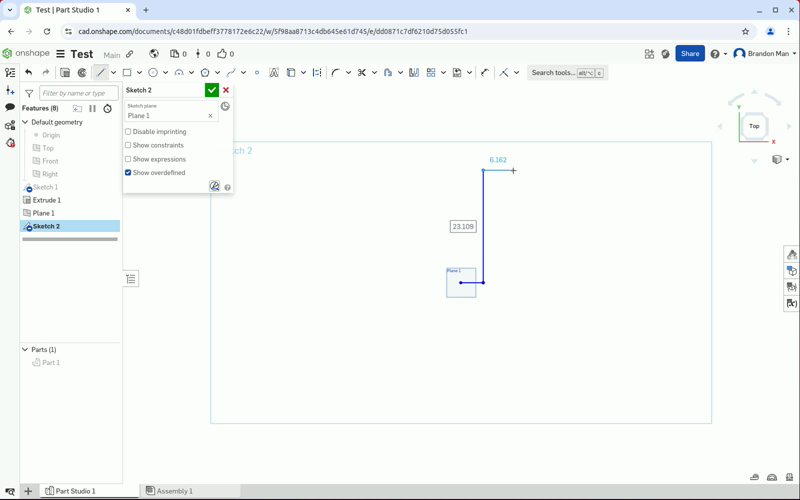
mouse_move(460, 170)
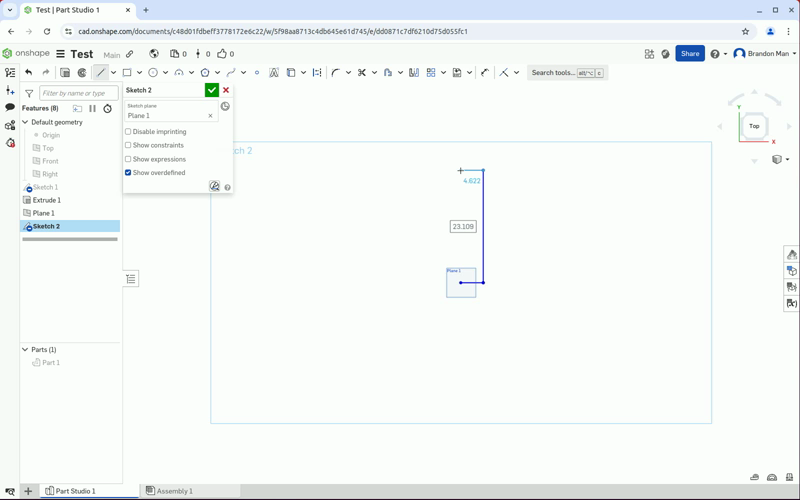
click(460, 170)
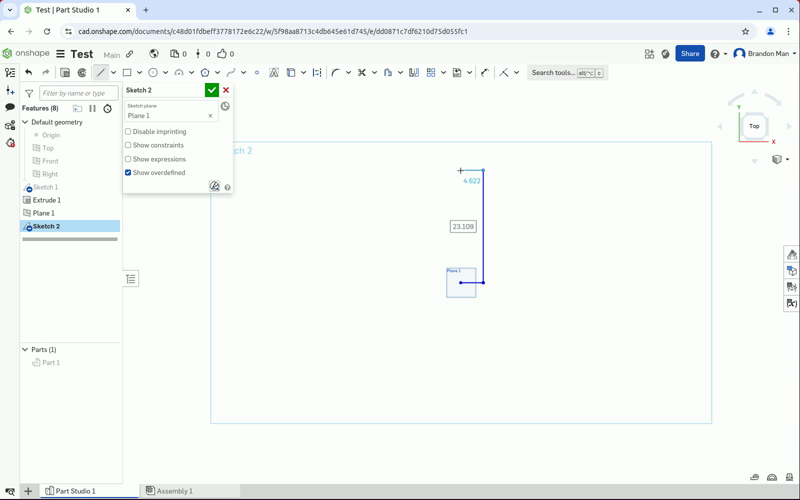
key_up(shift)
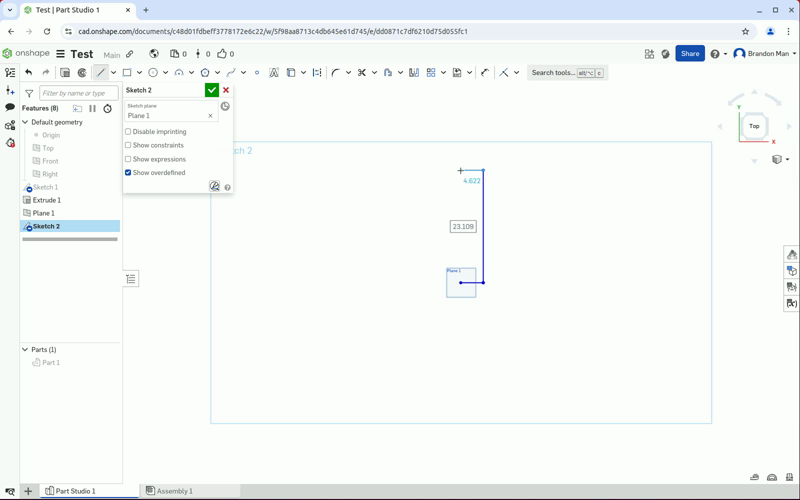
key_down(shift)
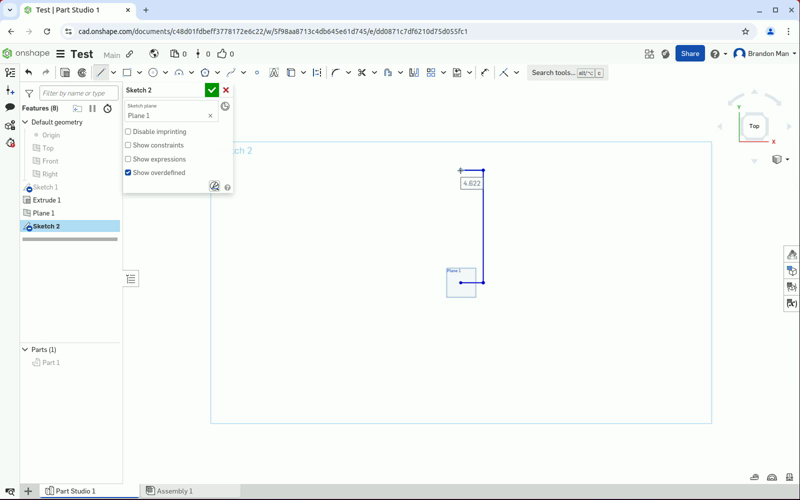
mouse_move(460, 282)
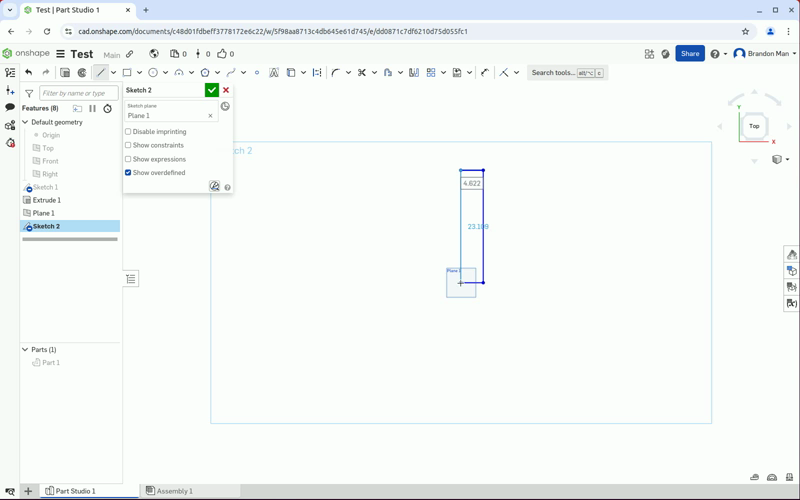
key_up(shift)
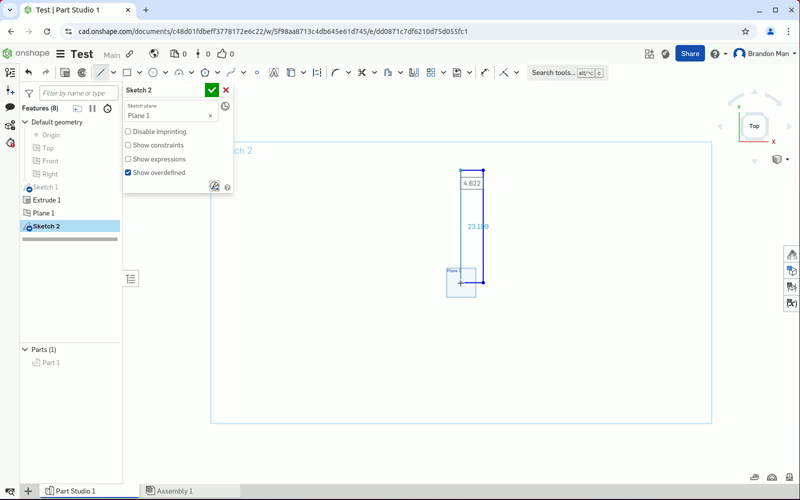
click(460, 282)
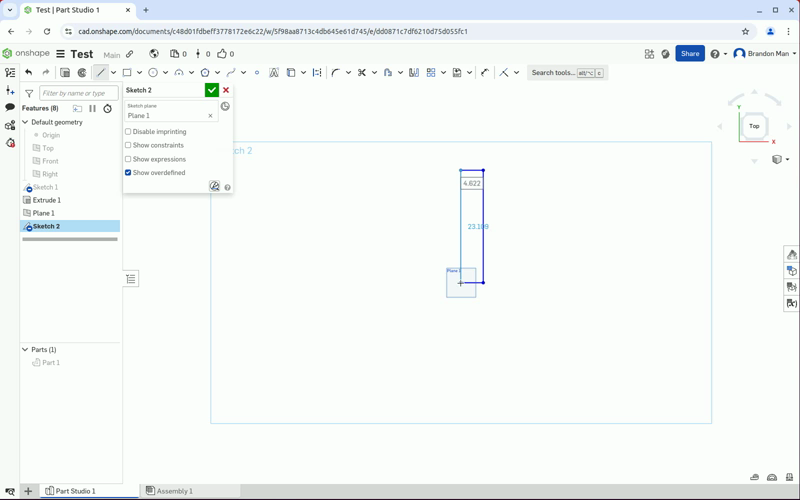
key(esc)
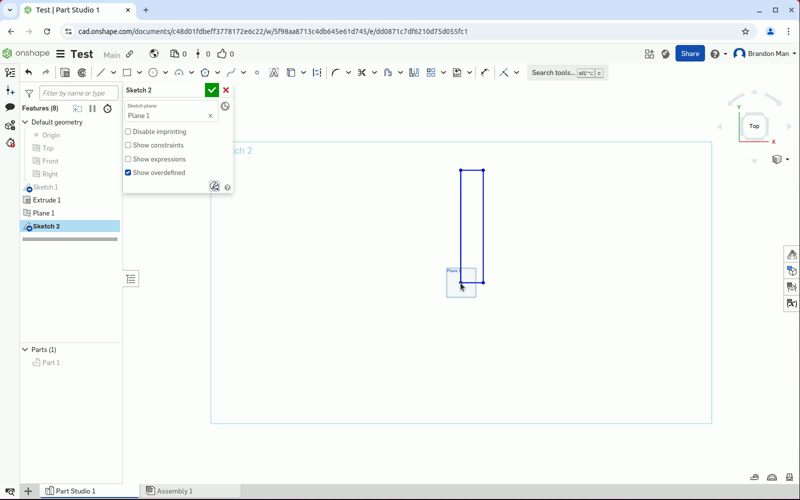
mouse_move(481, 175)
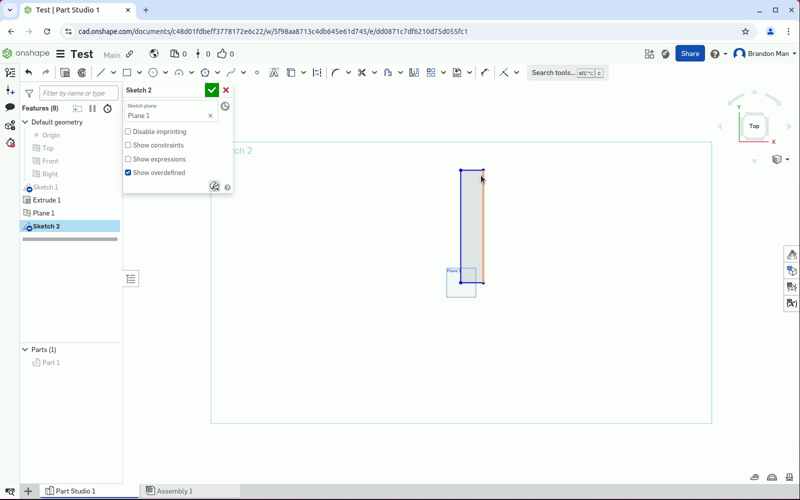
click(481, 175)
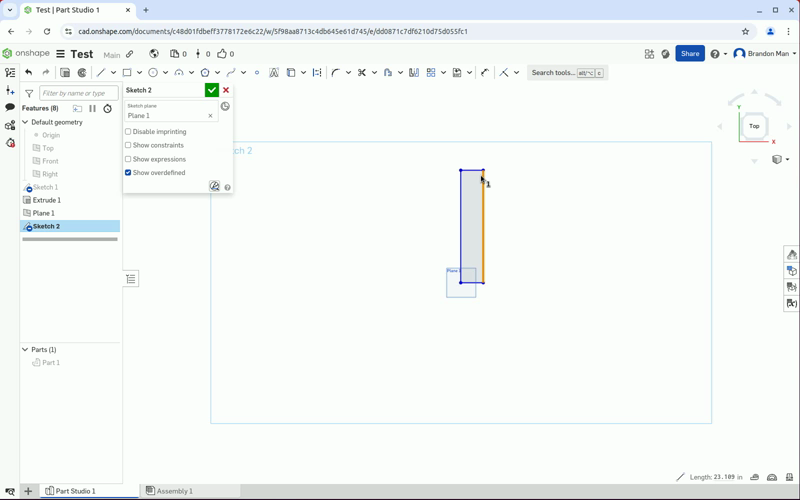
mouse_move(73, 352)
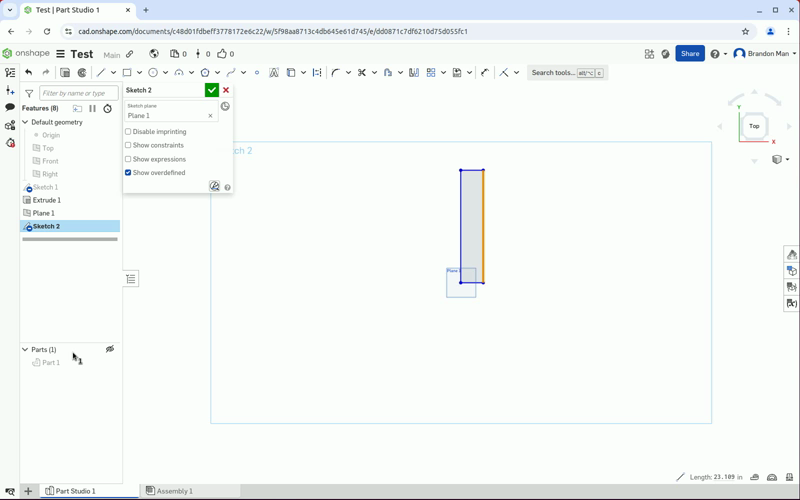
key(shift+y)
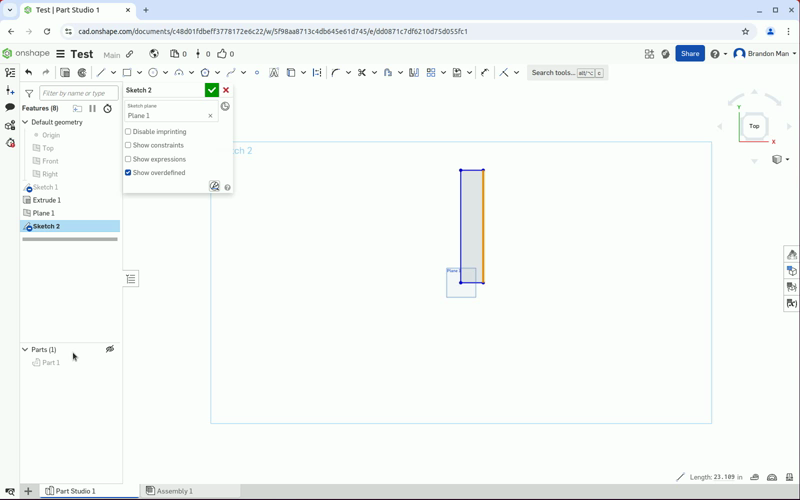
key(shift+e)
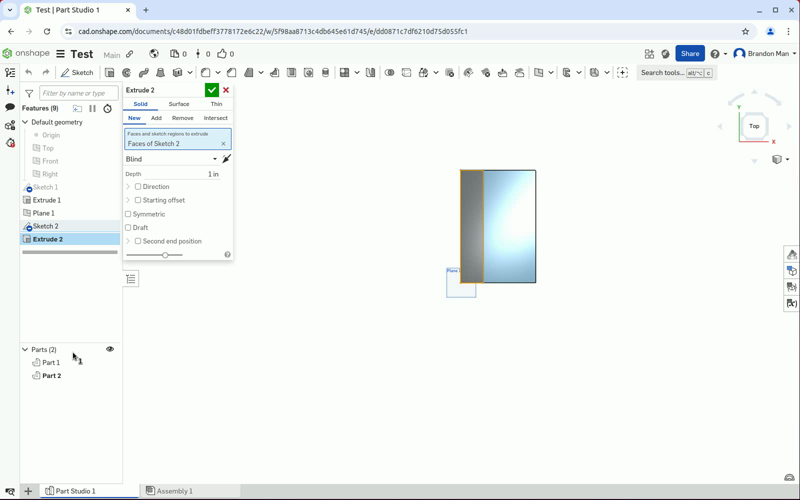
mouse_move(143, 106)
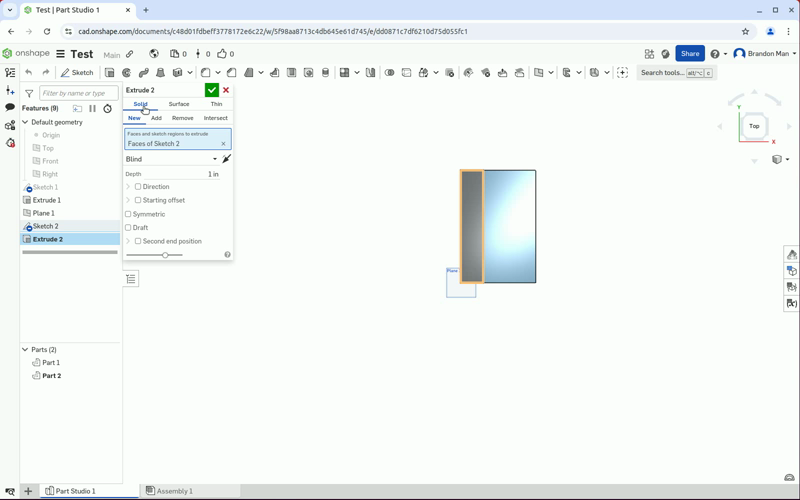
click(143, 106)
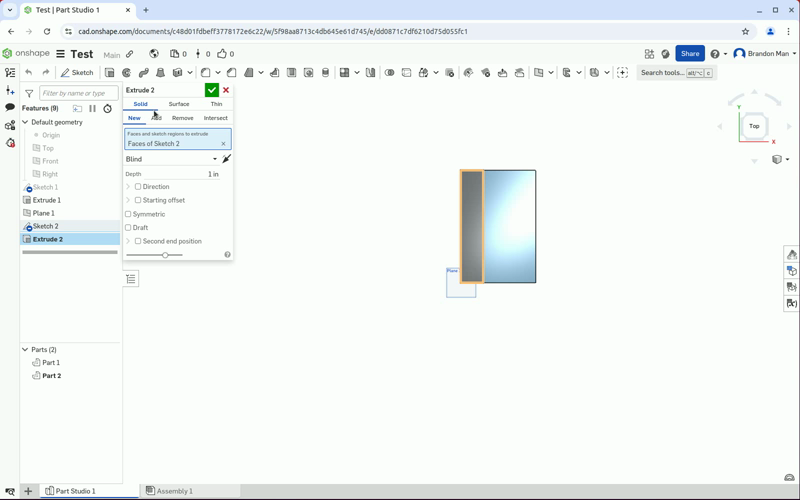
mouse_move(186, 120)
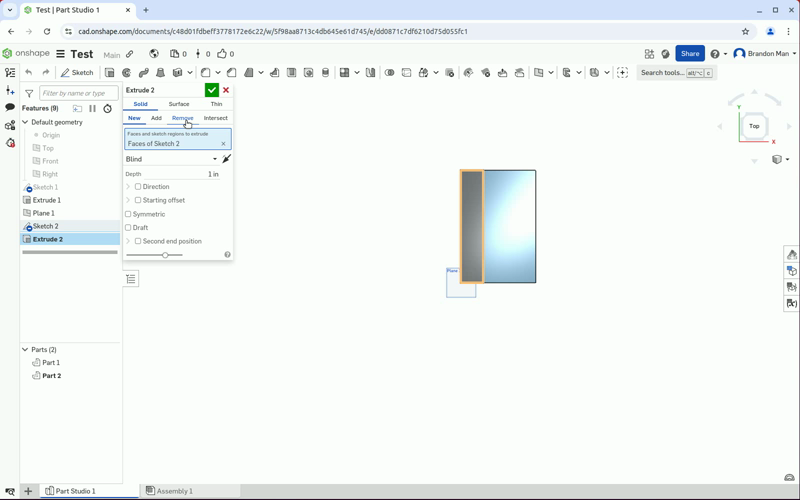
click(186, 120)
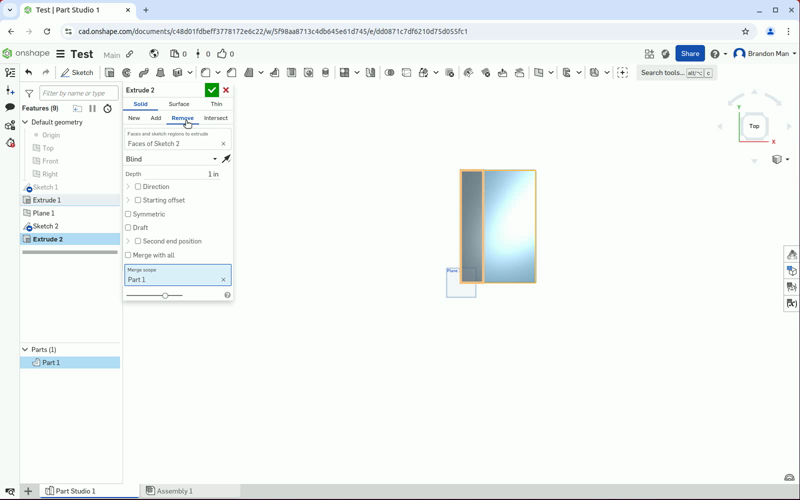
key(tab, 4)
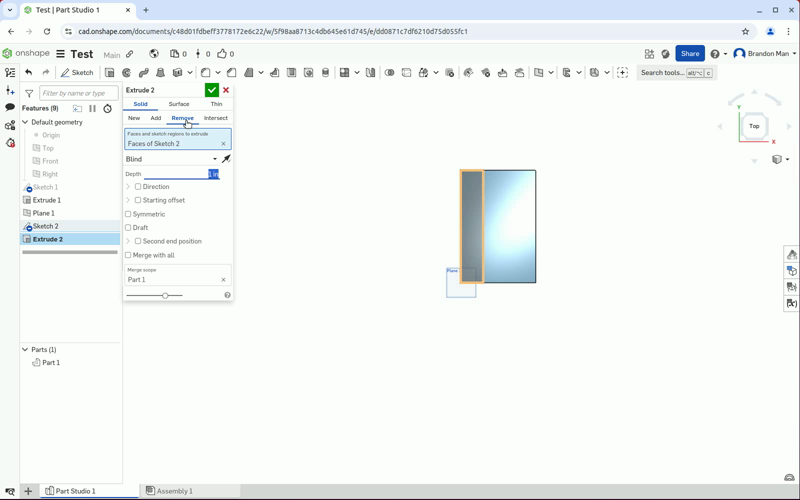
text(4.574)
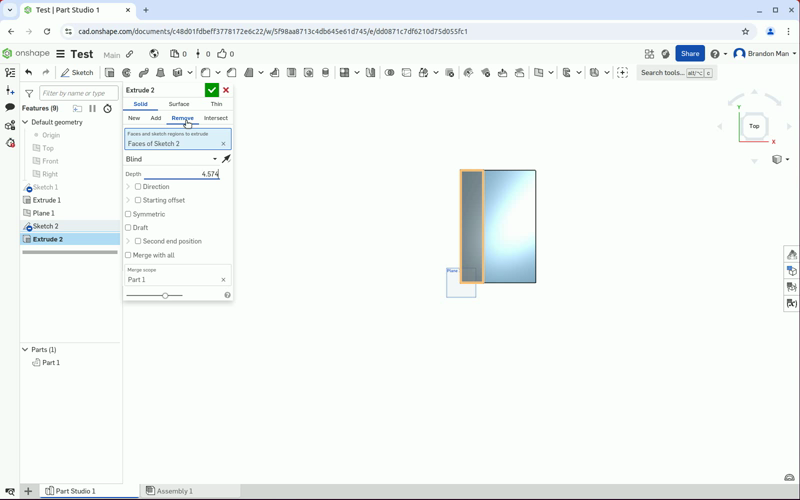
key(tab, 6)
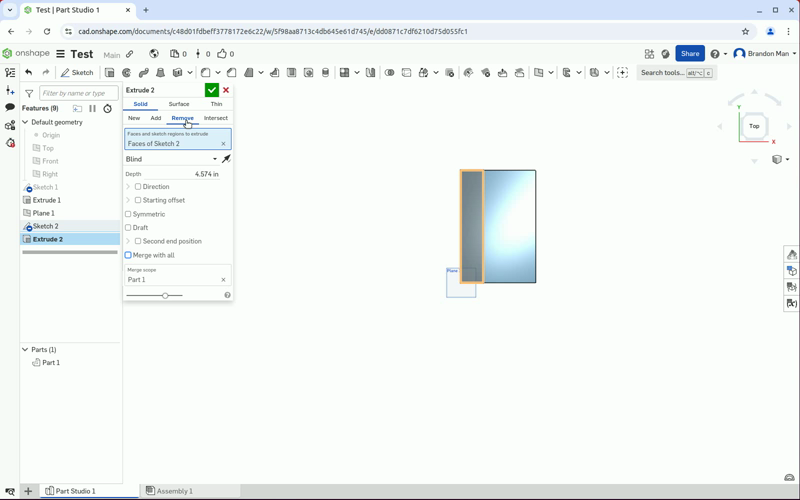
key(space)
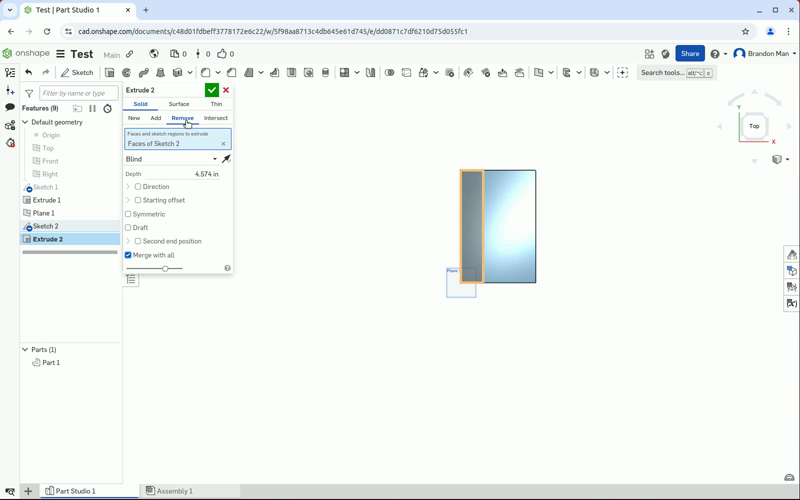
key(enter)
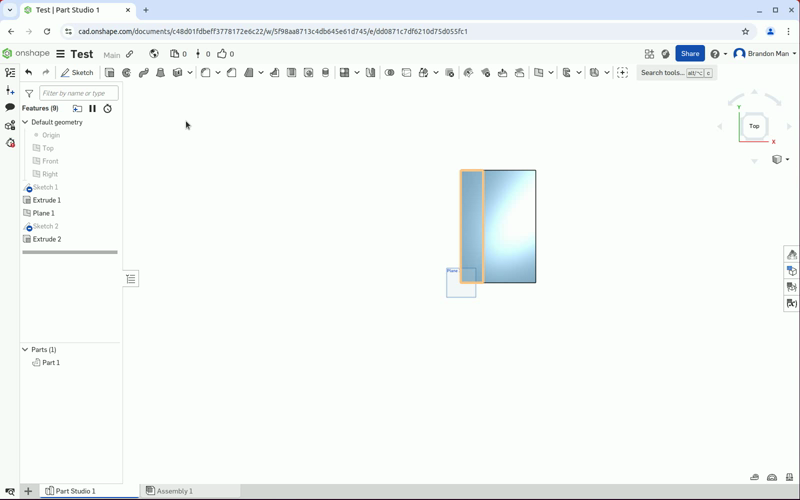
key(shift+h)
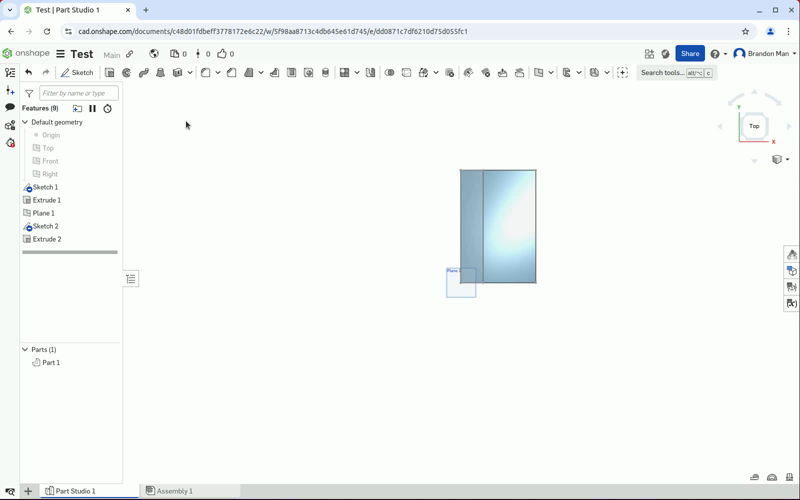
key(shift+h)
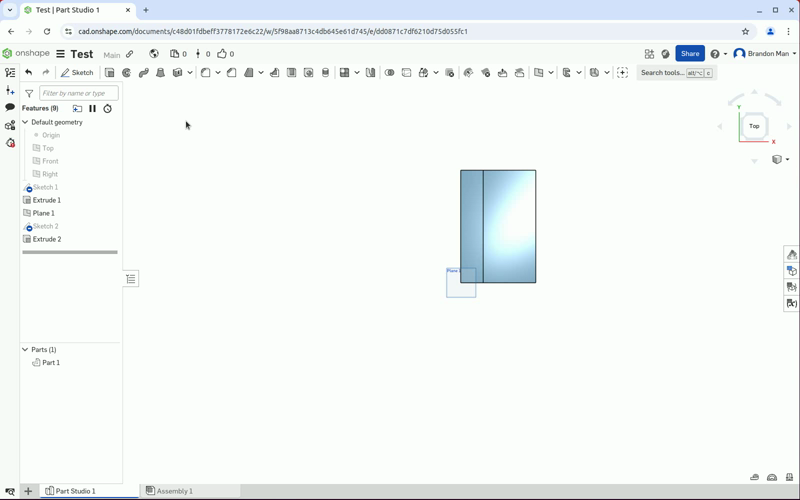
mouse_move(73, 189)
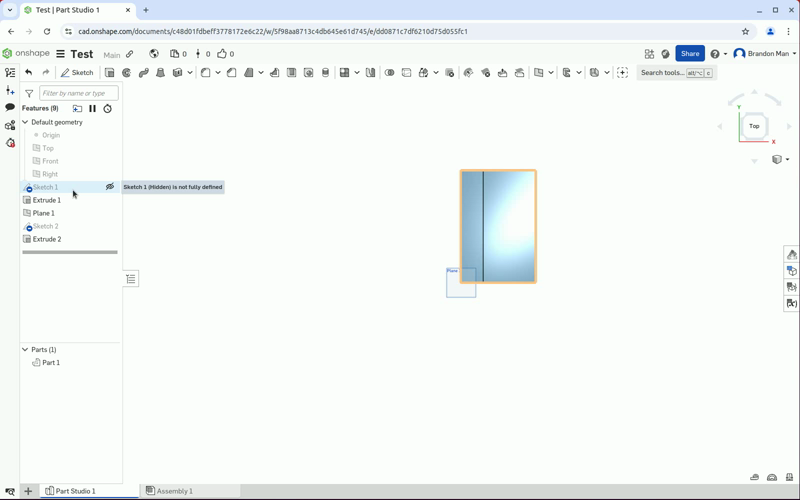
click(73, 189)
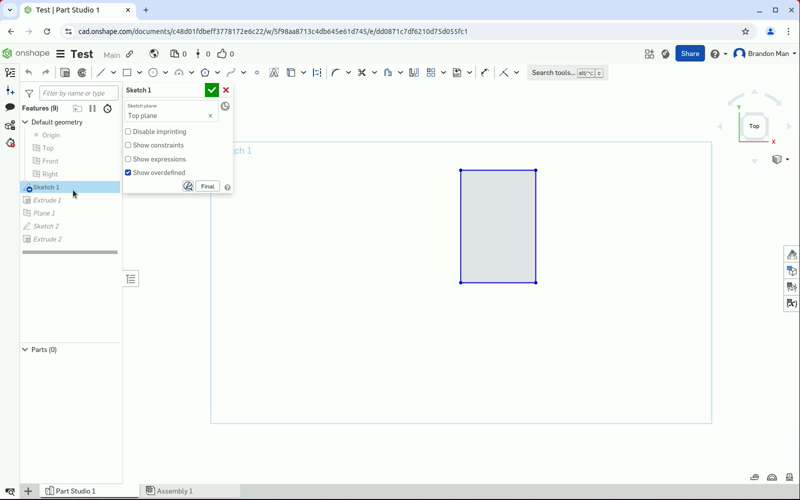
mouse_move(229, 92)
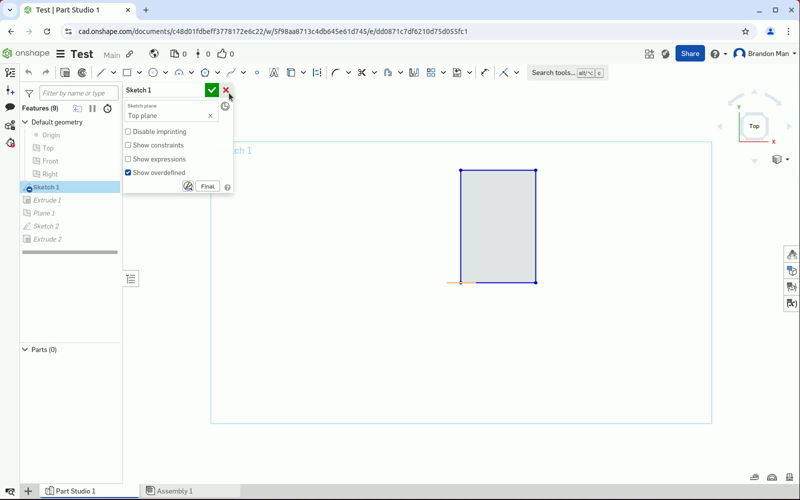
click(229, 92)
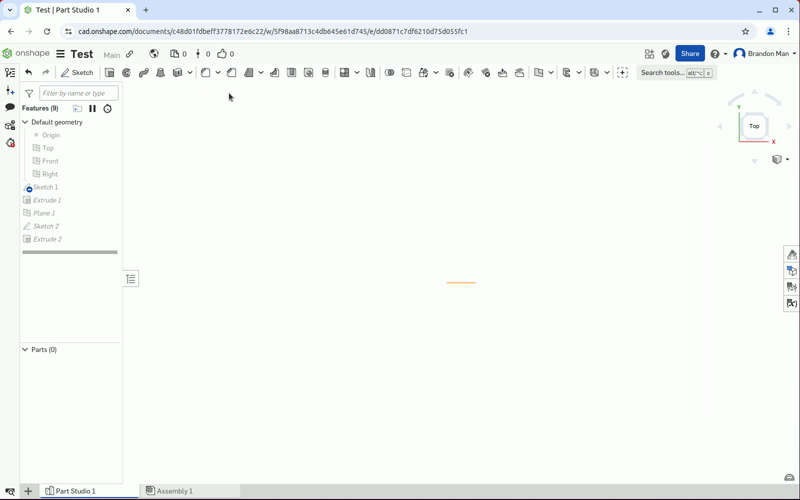
key(shift+s)
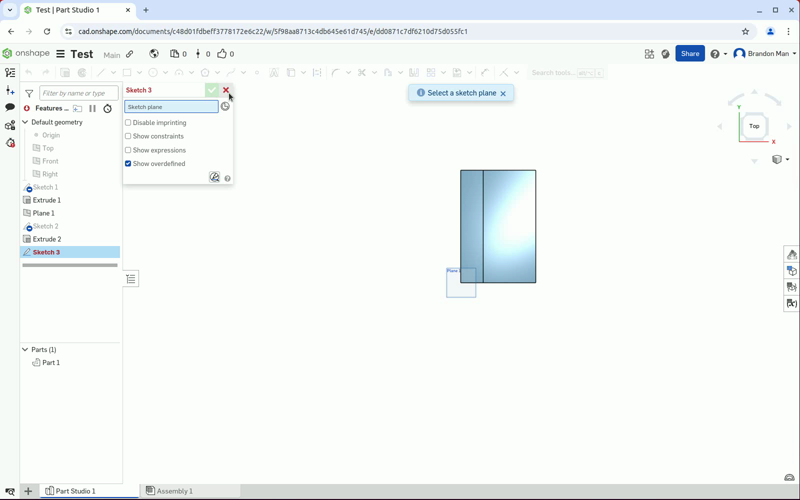
mouse_move(73, 215)
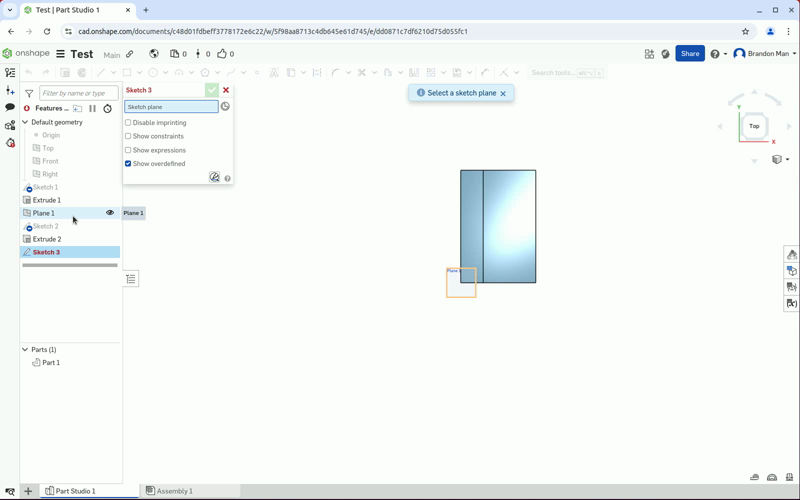
click(73, 215)
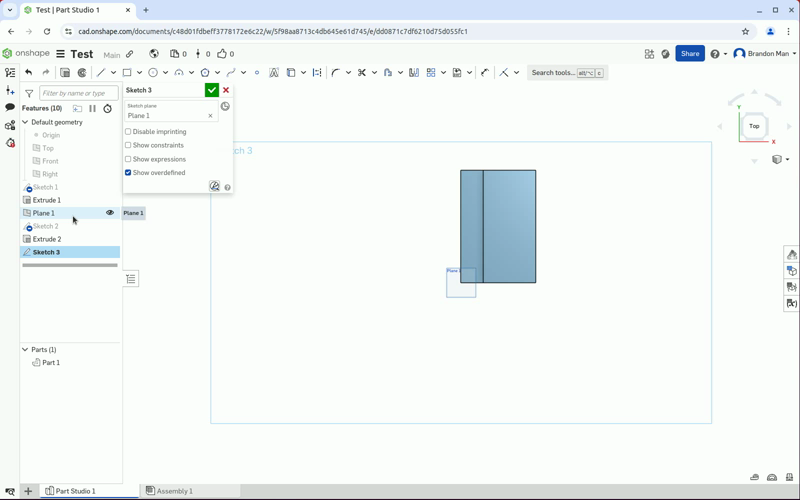
mouse_move(73, 352)
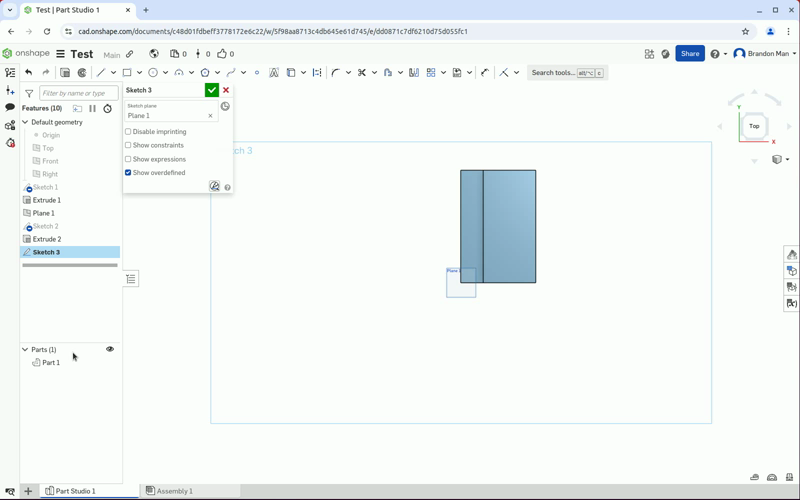
key(y)
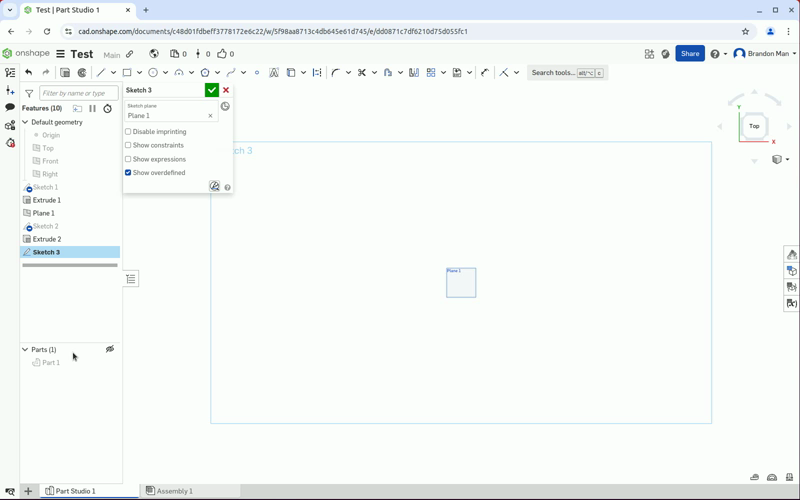
key(c)
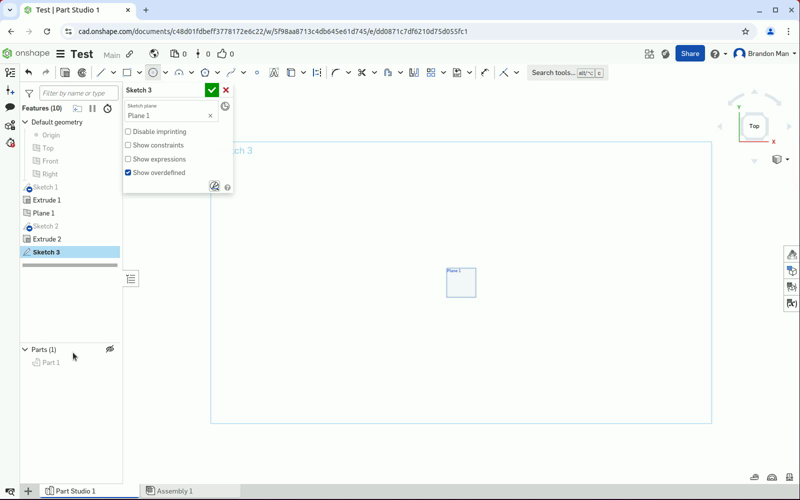
key_down(shift)
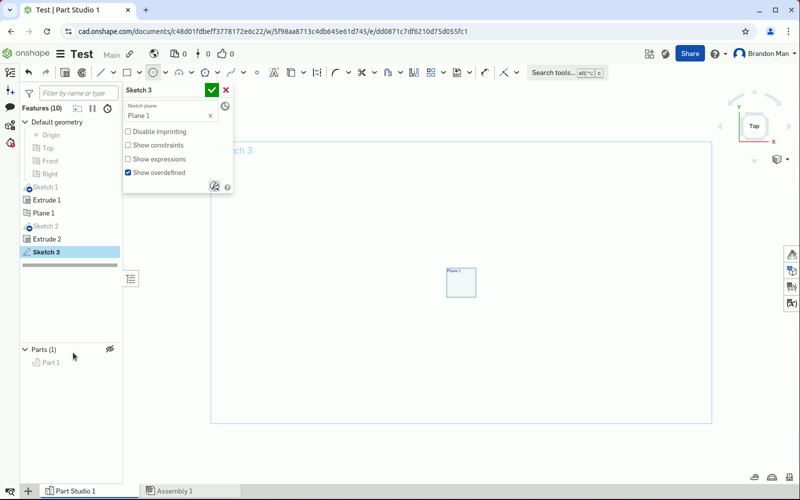
mouse_move(510, 226)
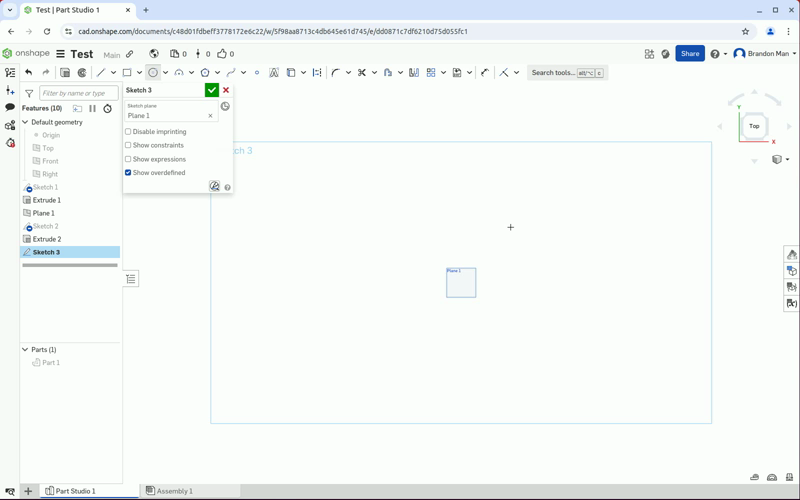
click(510, 226)
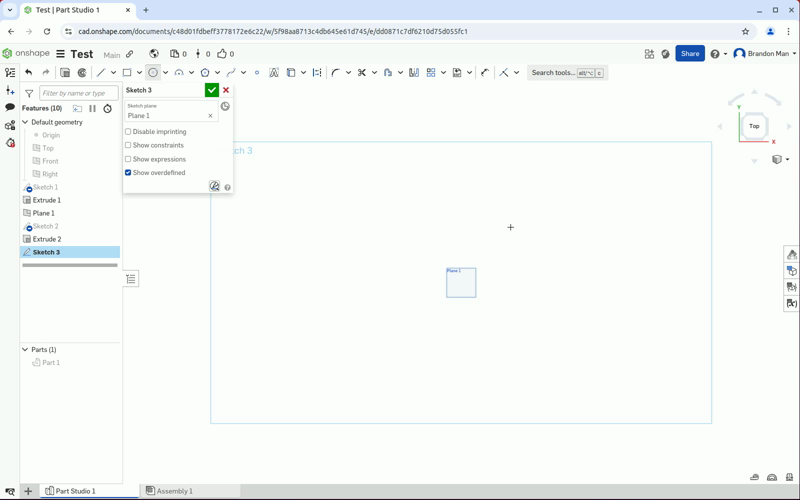
key_up(shift)
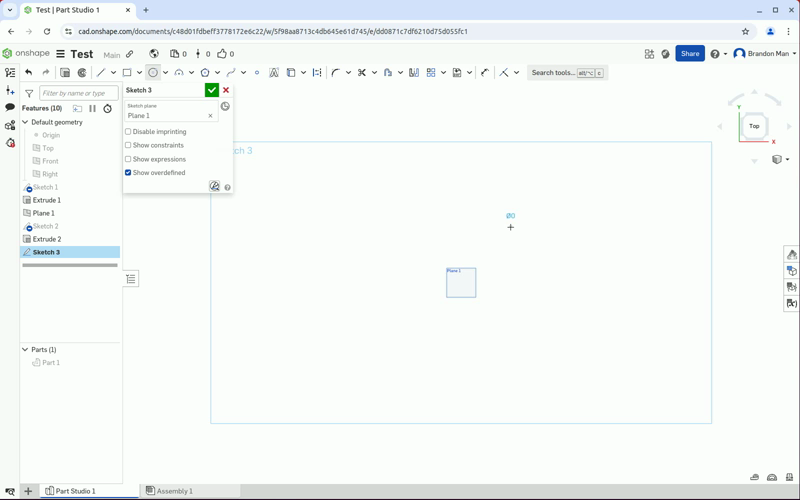
mouse_move(526, 226)
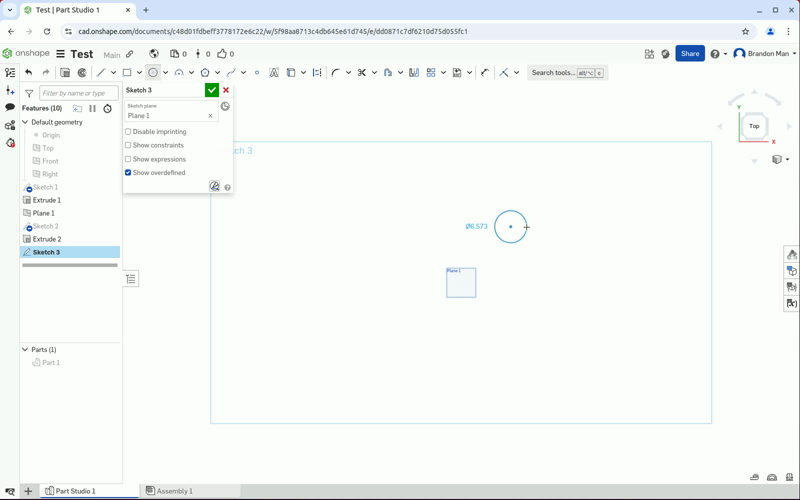
click(526, 226)
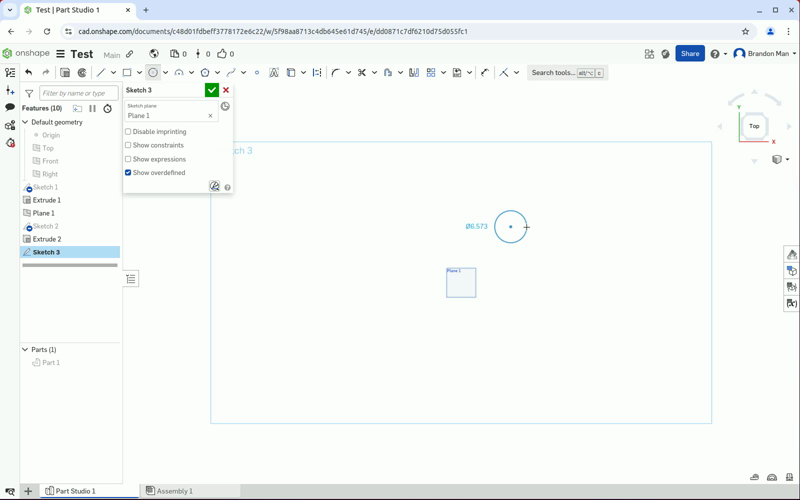
key(esc)
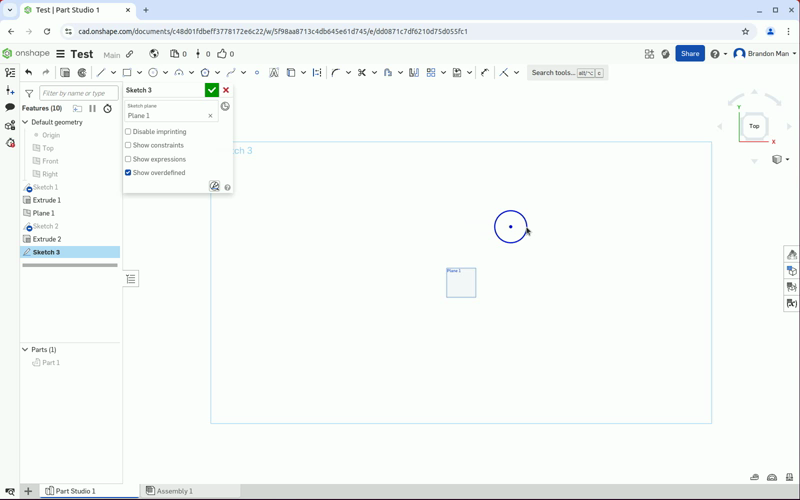
mouse_move(500, 219)
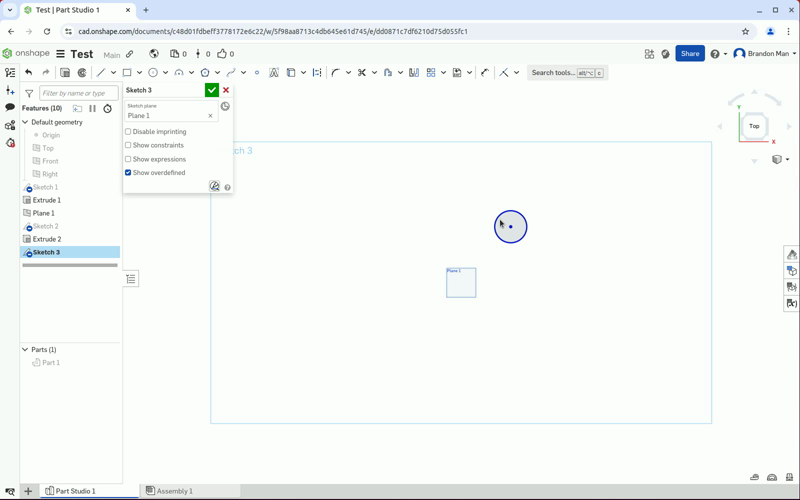
scroll(6)
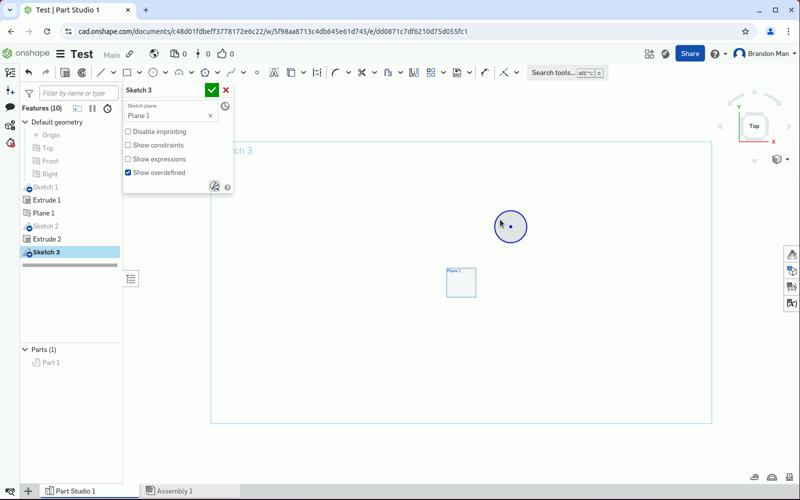
scroll(6)
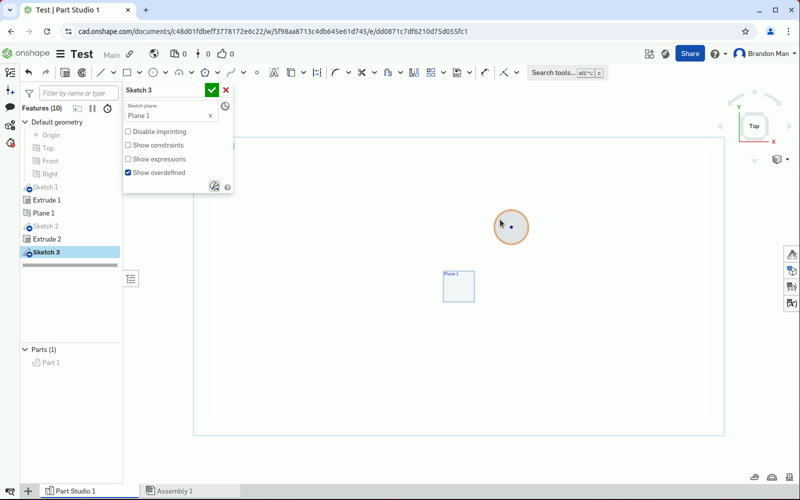
scroll(6)
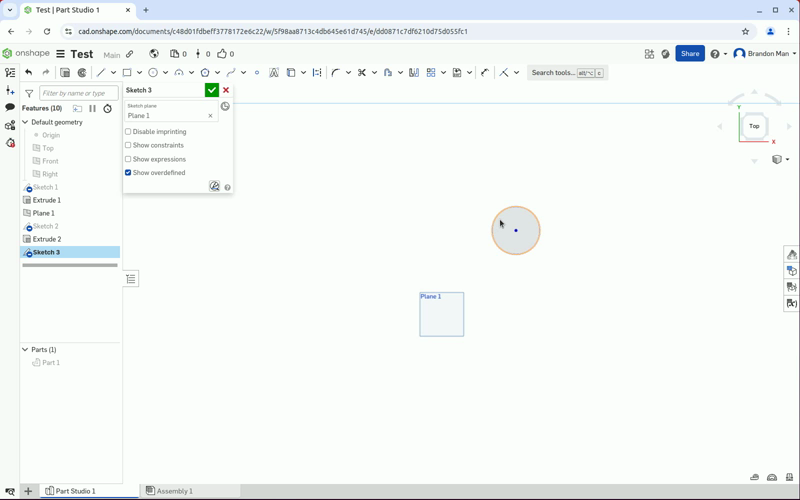
scroll(6)
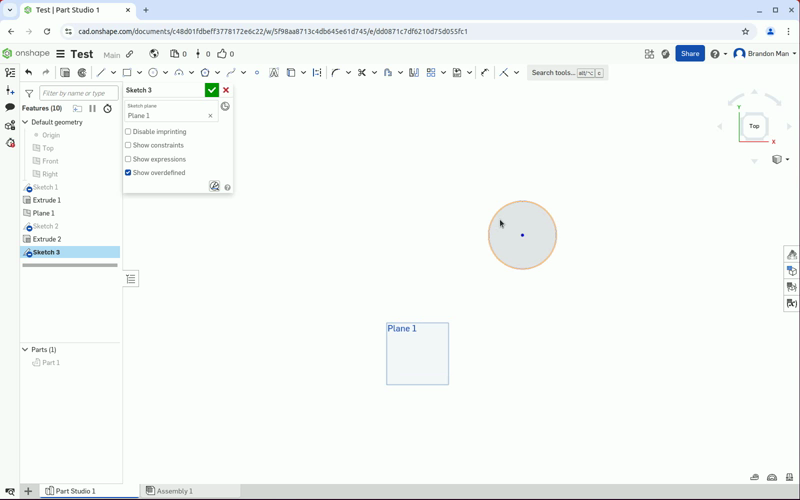
scroll(6)
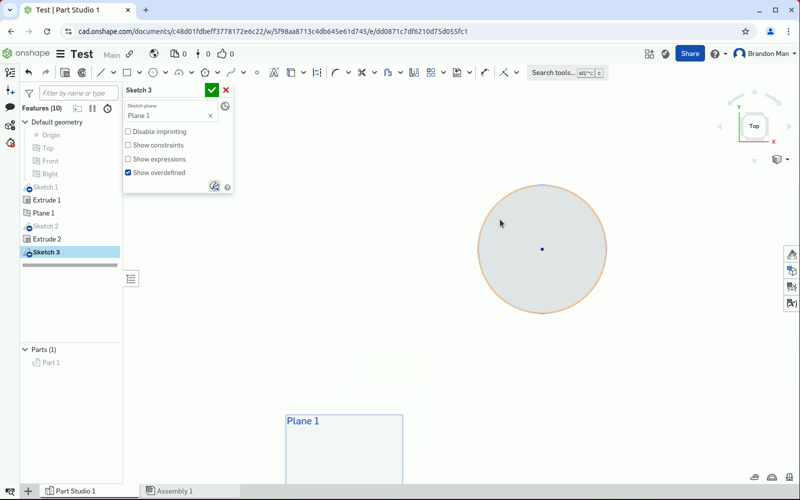
scroll(6)
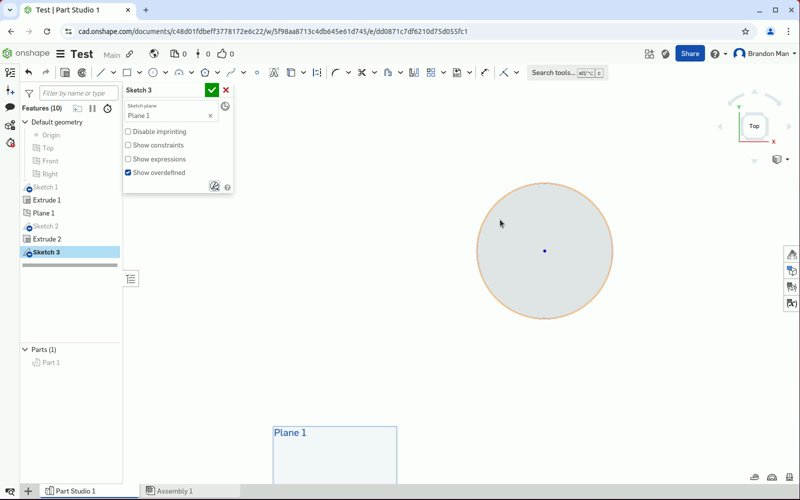
scroll(6)
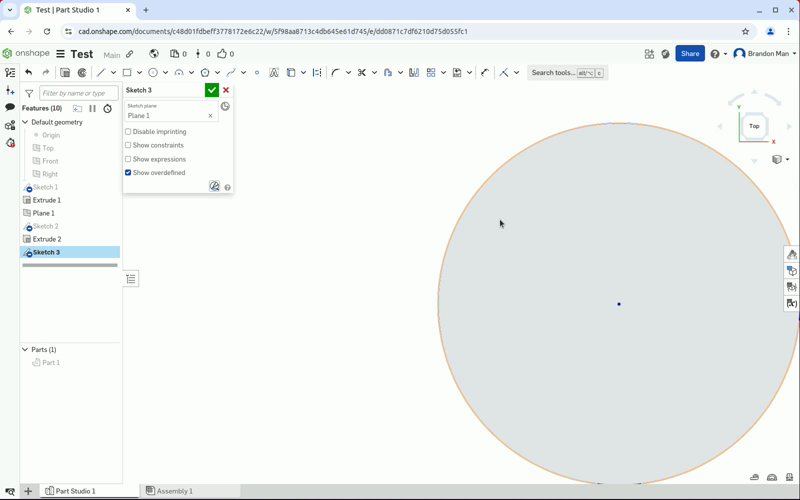
click(500, 219)
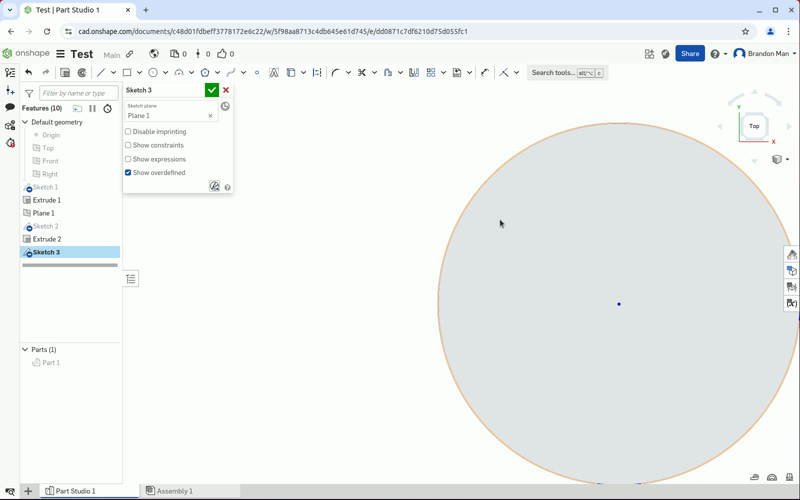
scroll(-6)
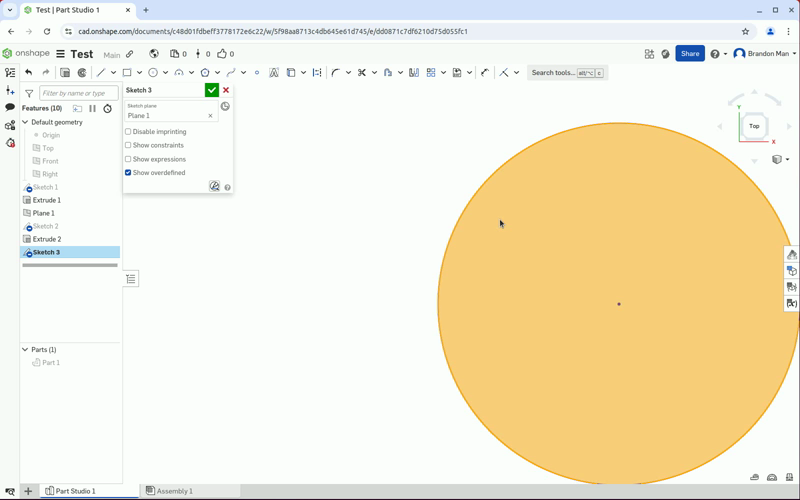
scroll(-6)
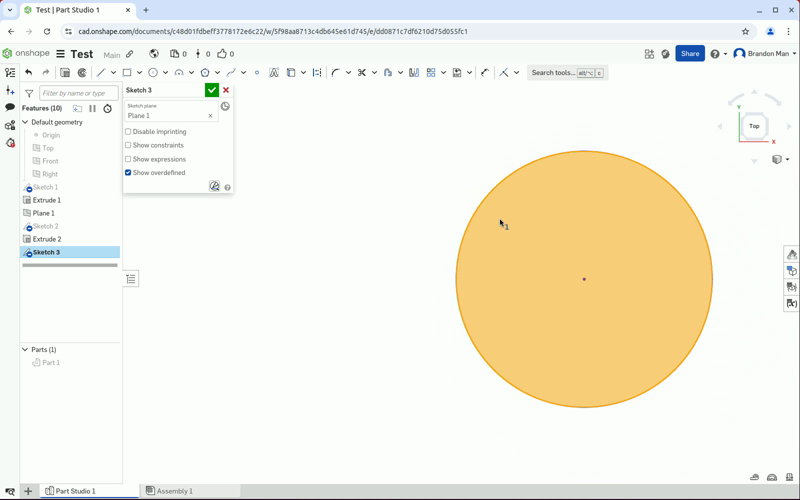
scroll(-6)
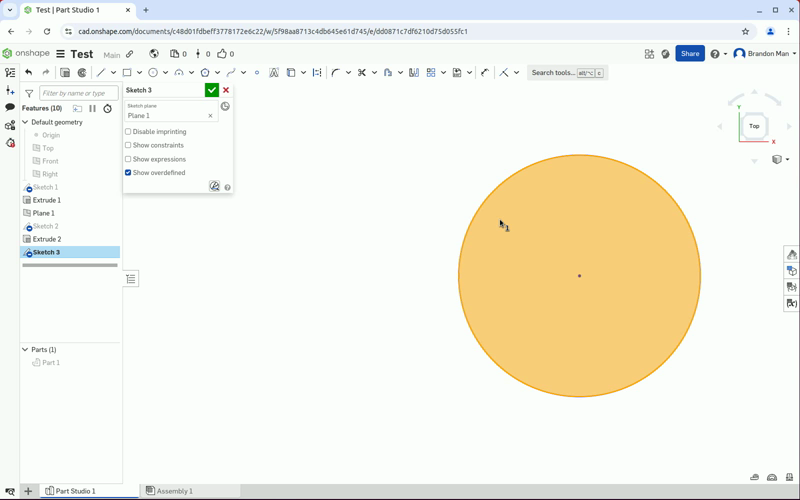
scroll(-6)
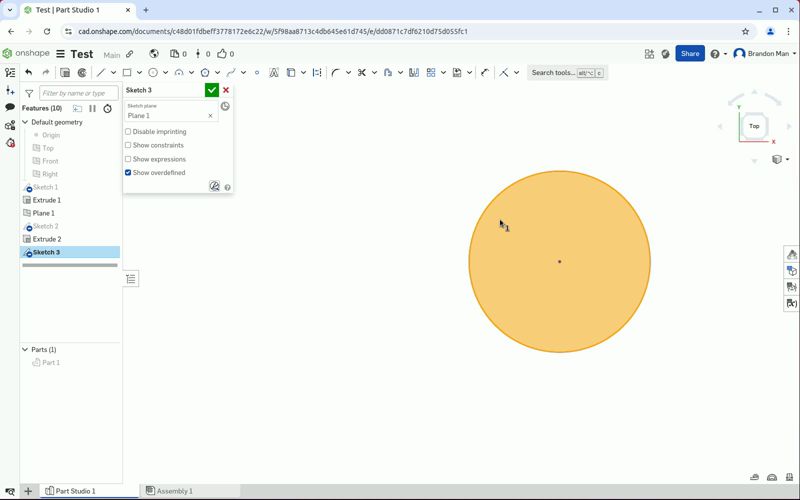
scroll(-6)
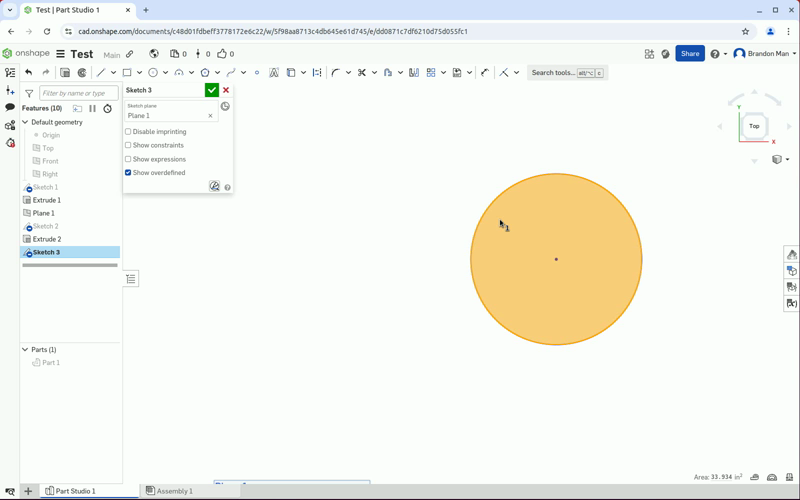
scroll(-6)
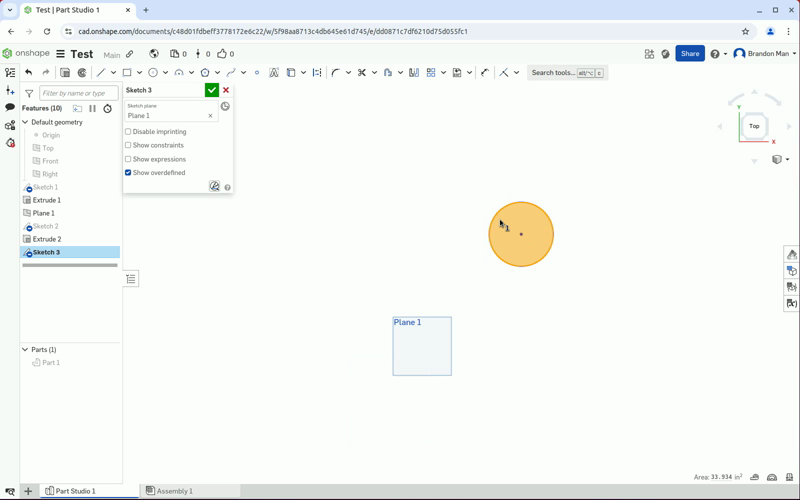
scroll(-6)
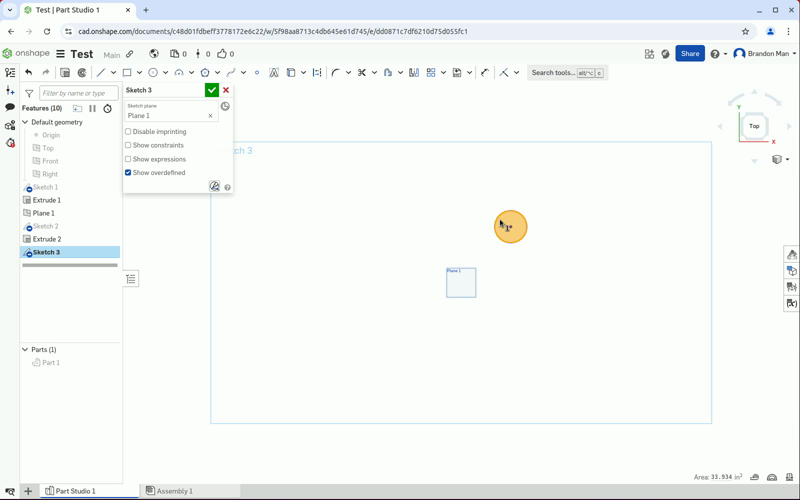
mouse_move(73, 352)
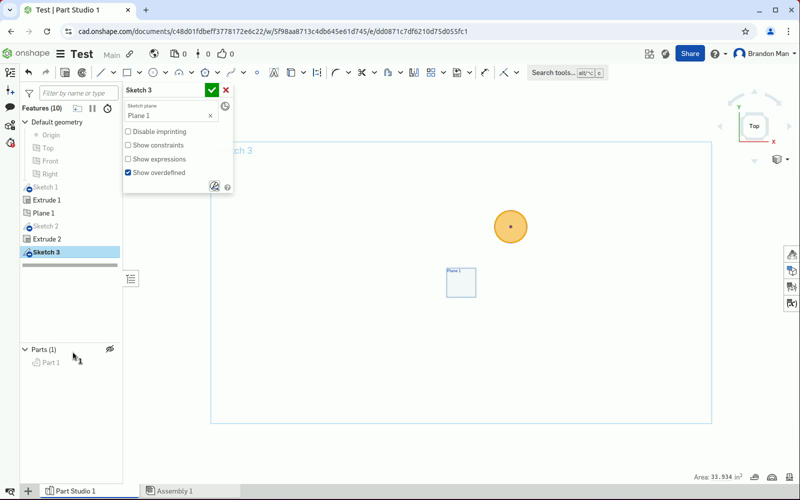
key(shift+y)
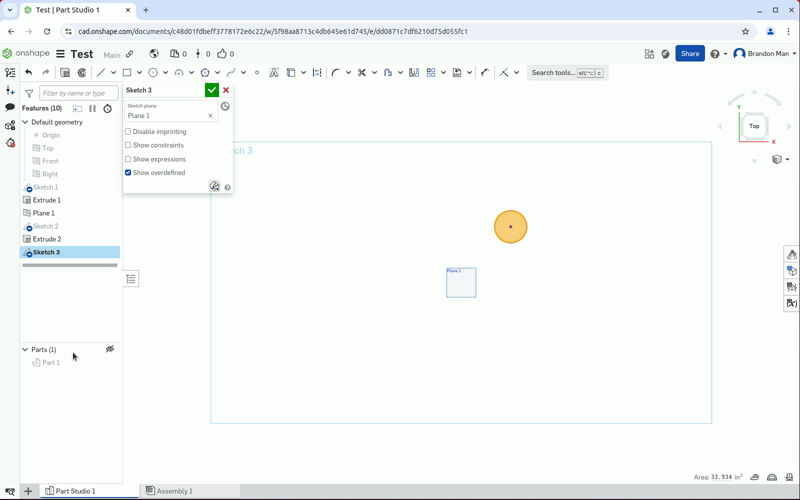
key(shift+e)
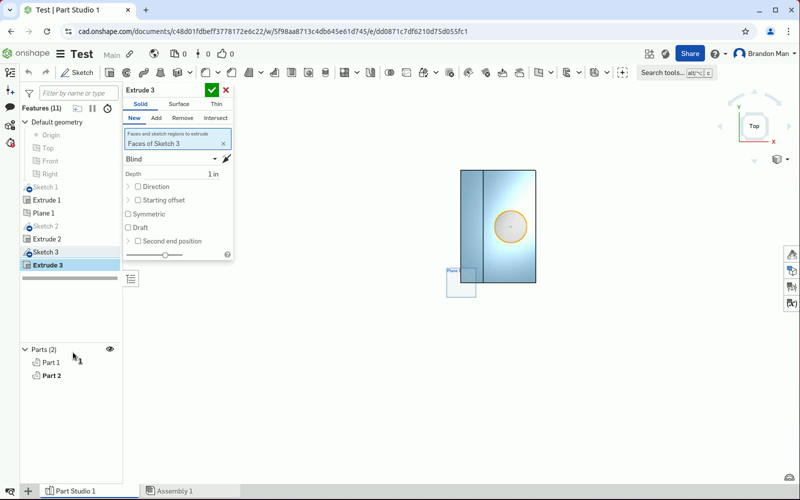
mouse_move(143, 106)
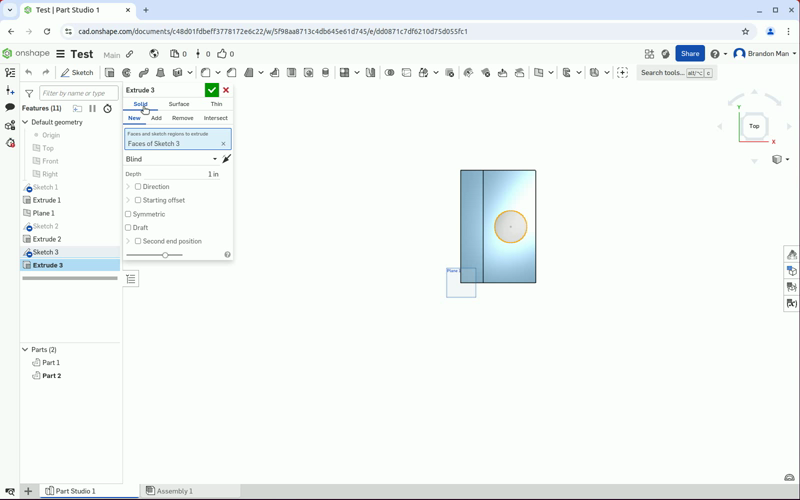
click(143, 106)
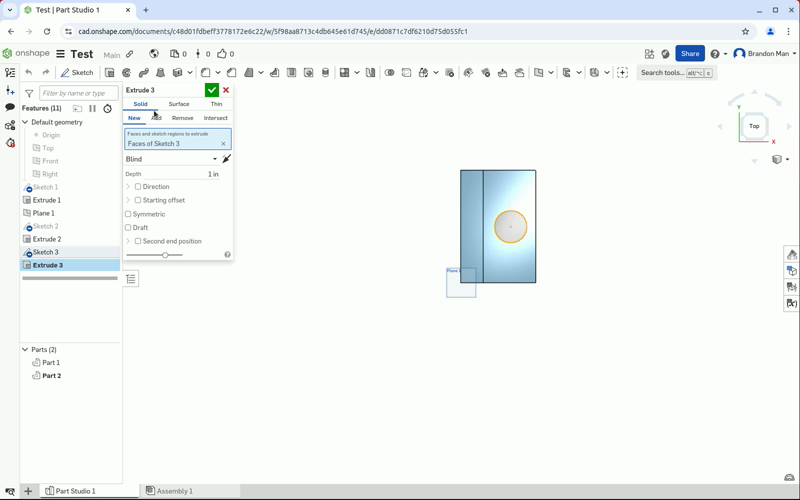
mouse_move(186, 120)
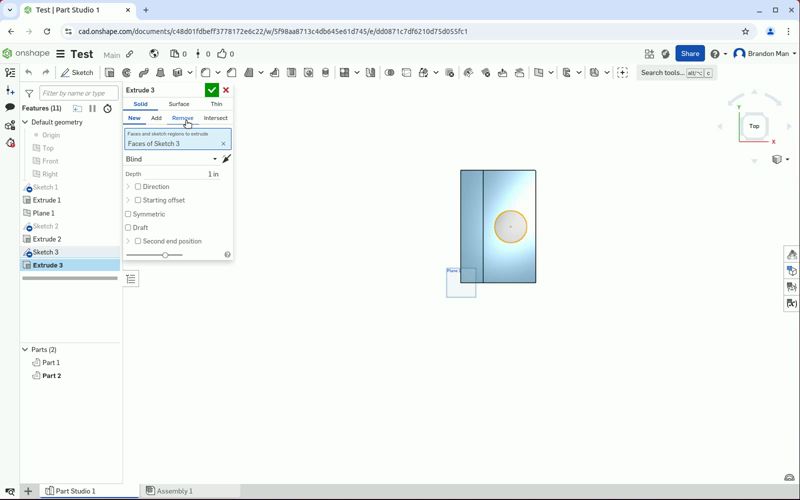
click(186, 120)
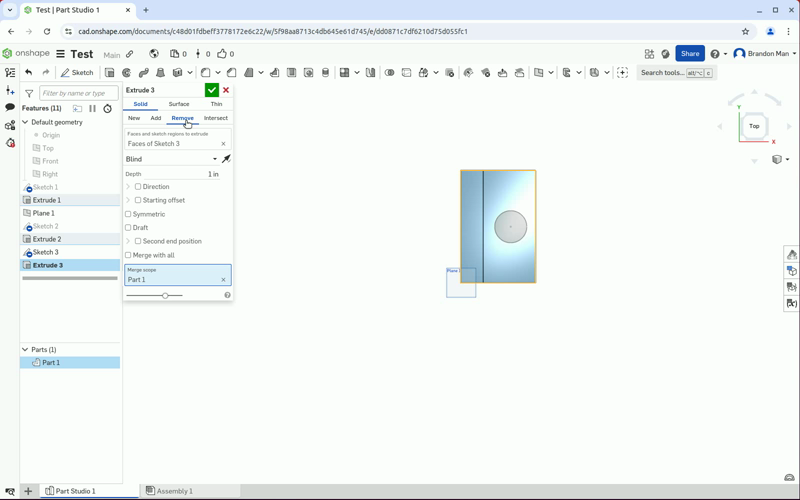
key(tab, 4)
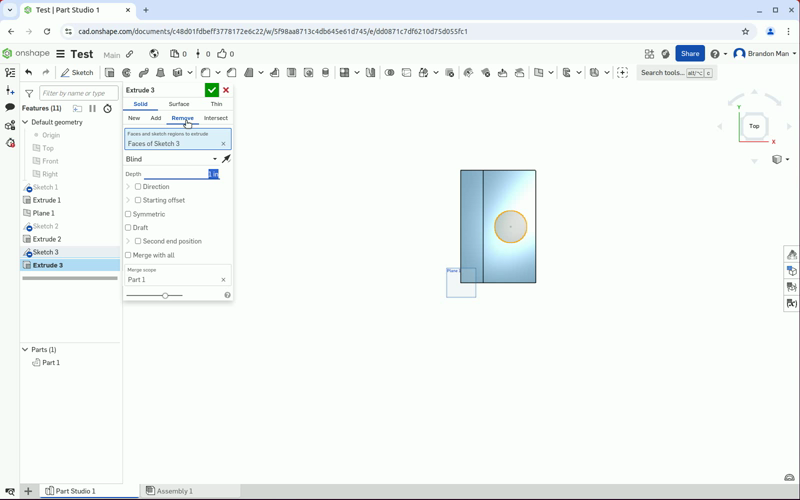
text(30.811)
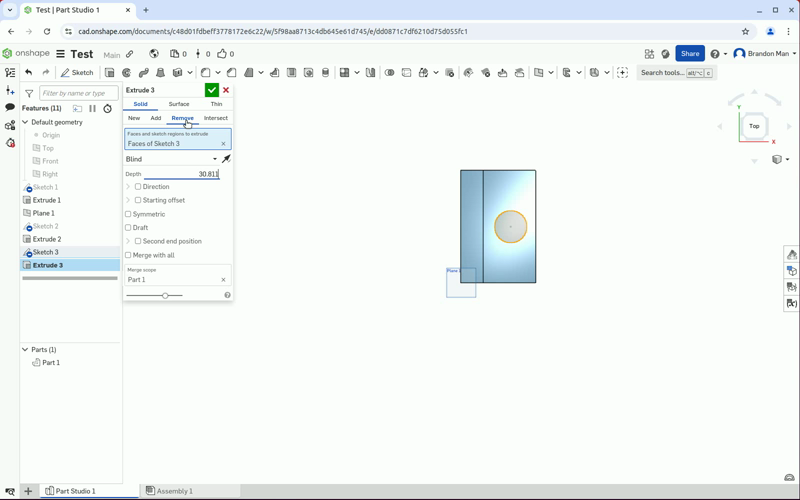
key(tab, 6)
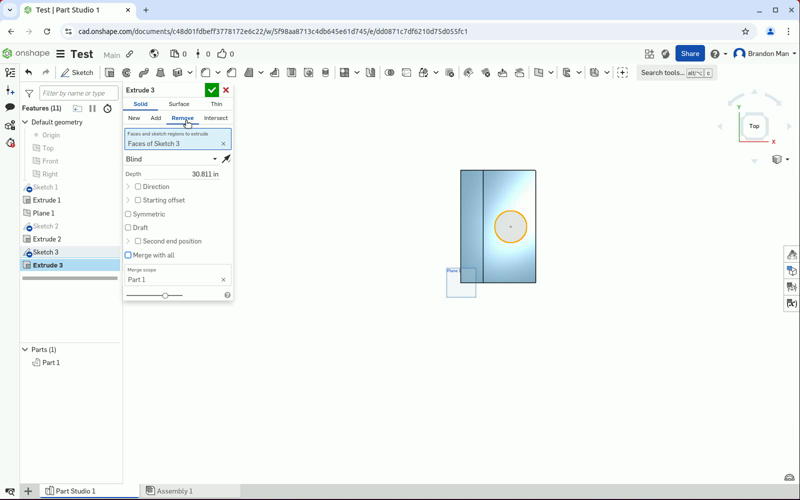
key(space)
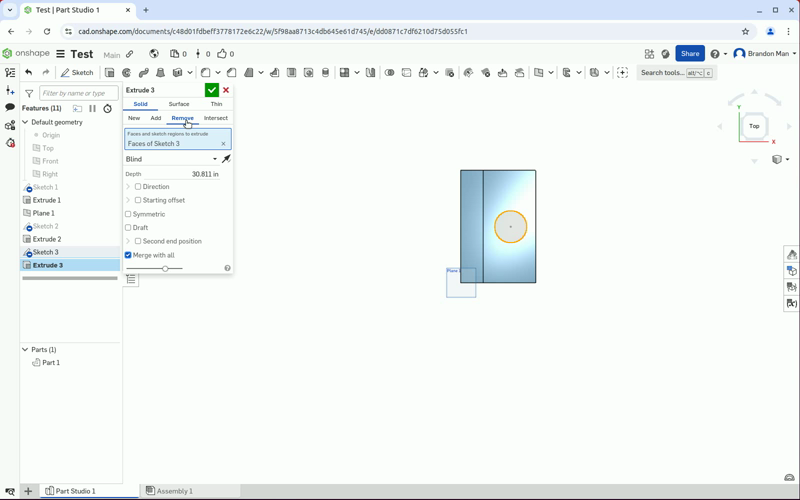
key(enter)
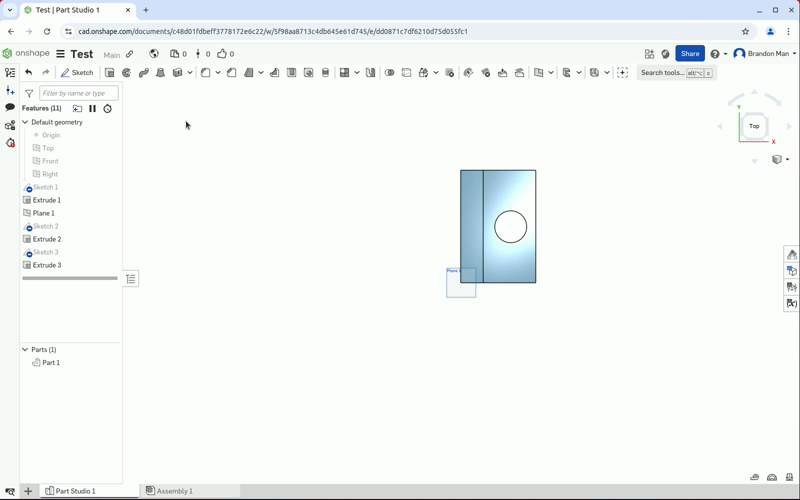
key(shift+h)
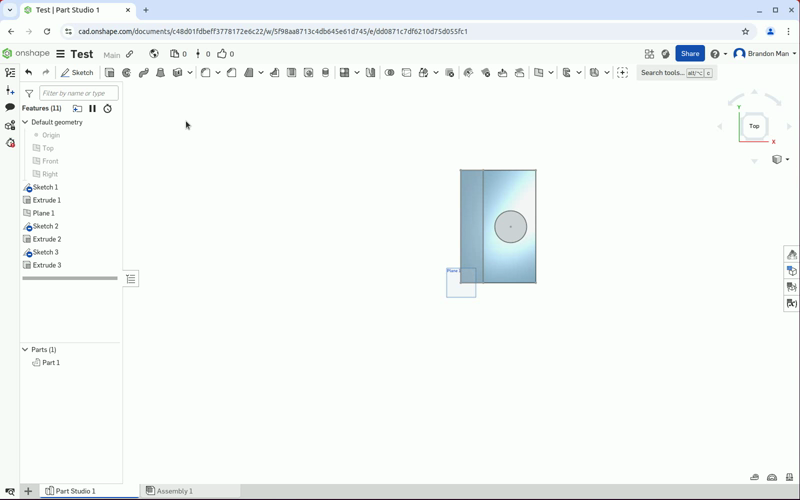
key(shift+h)
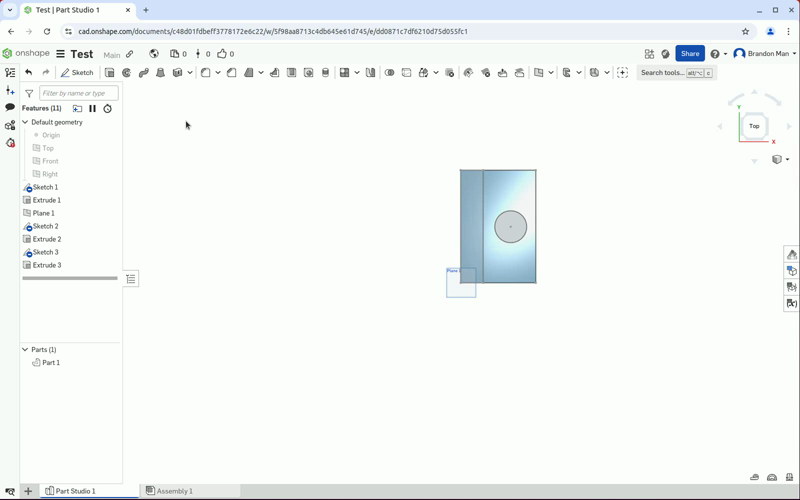
key(shift+7)
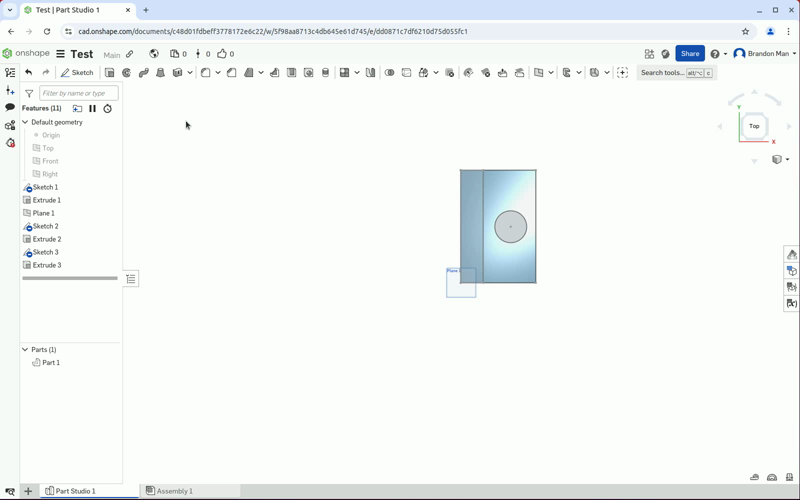
key(up, 3)
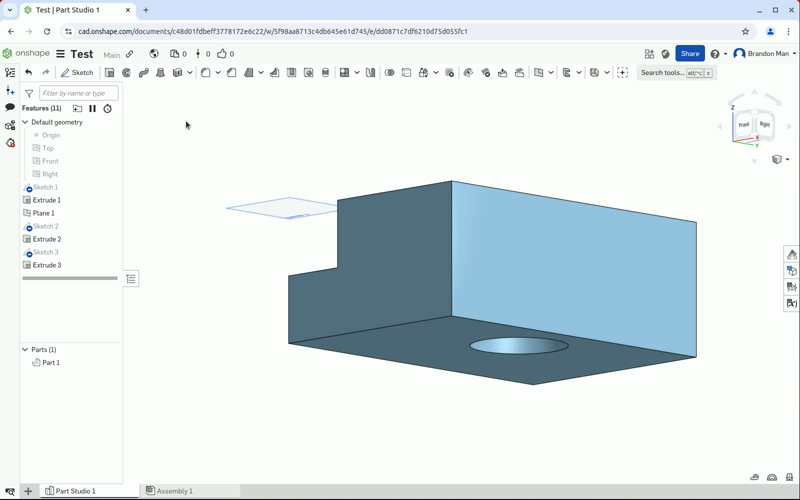
key(left, 3)
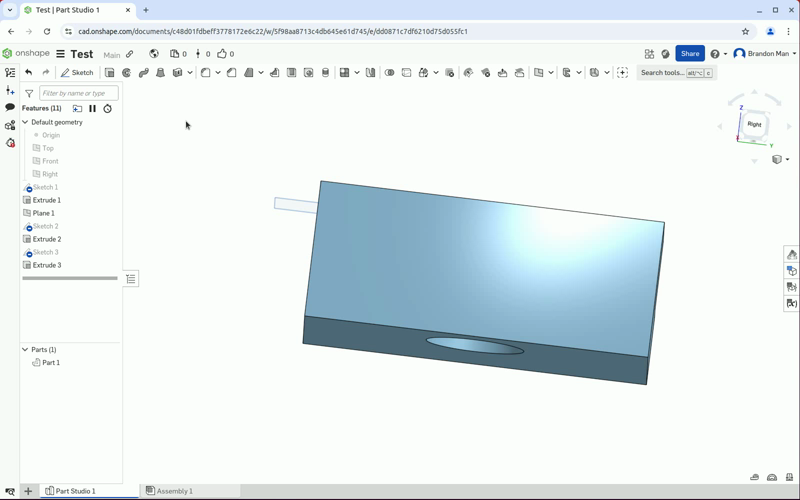
key(right, 3)
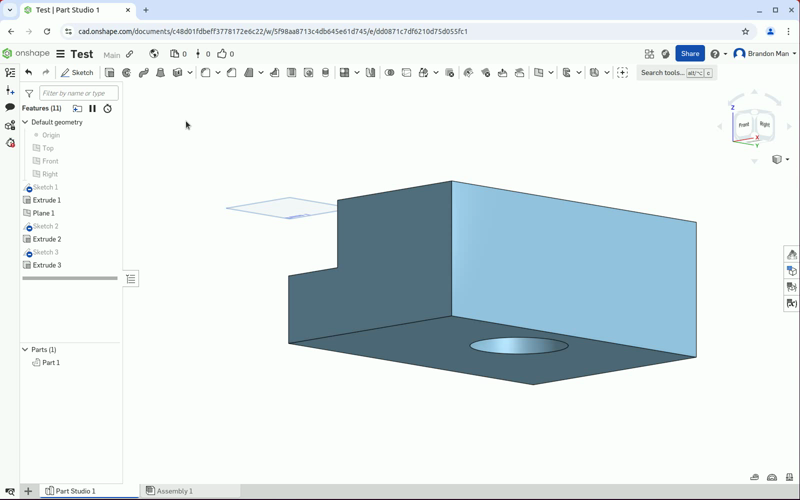
key(down, 3)
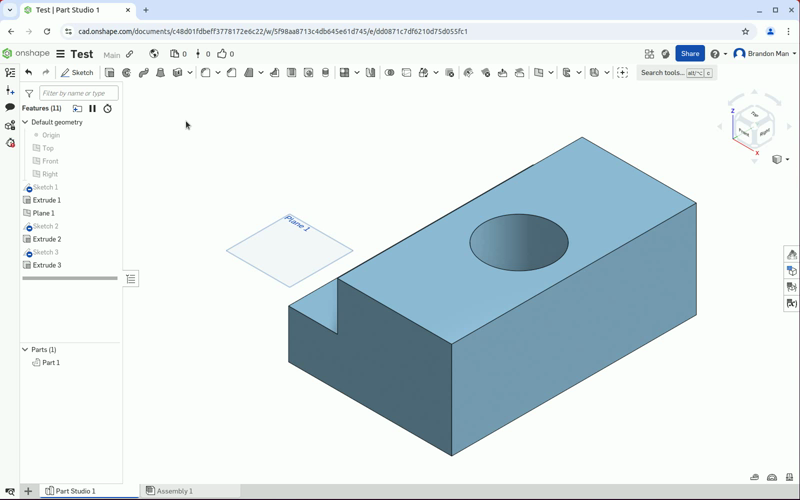
mouse_move(73, 189)
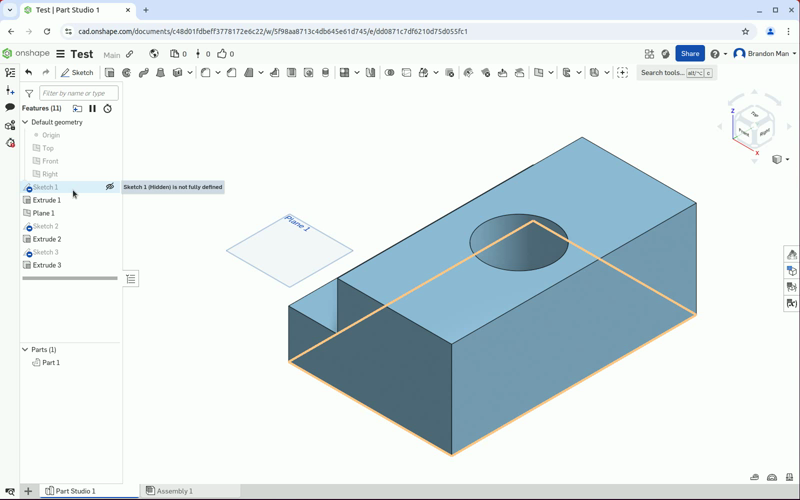
click(73, 189)